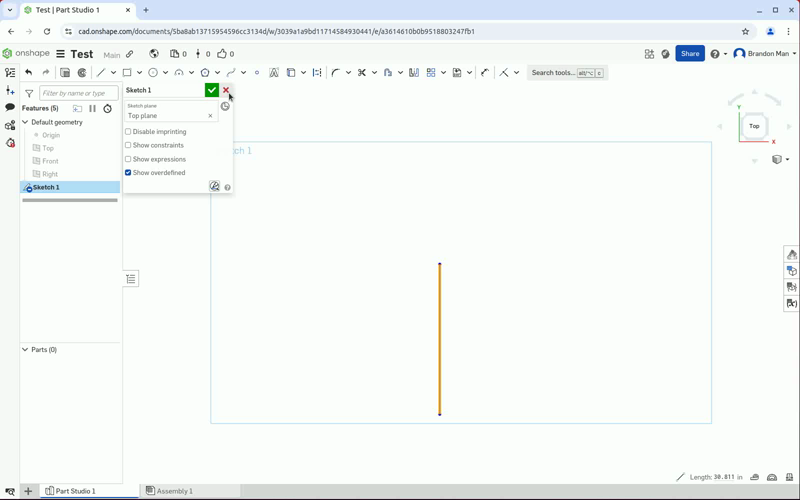
key(shift+h)
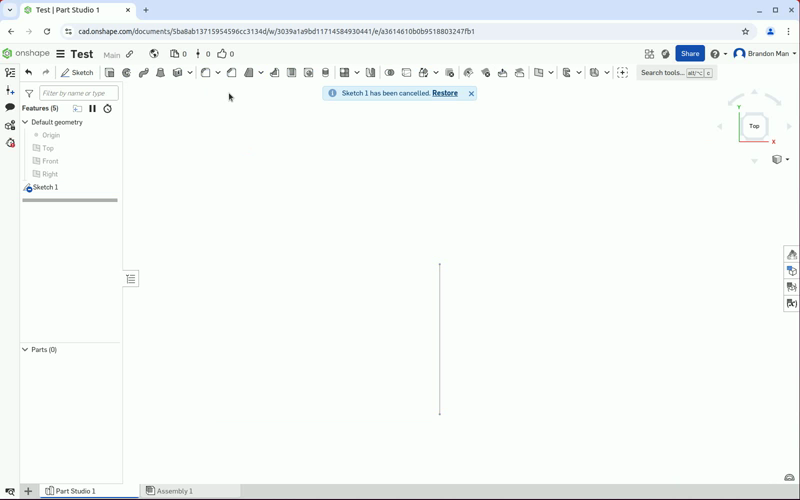
key(shift+s)
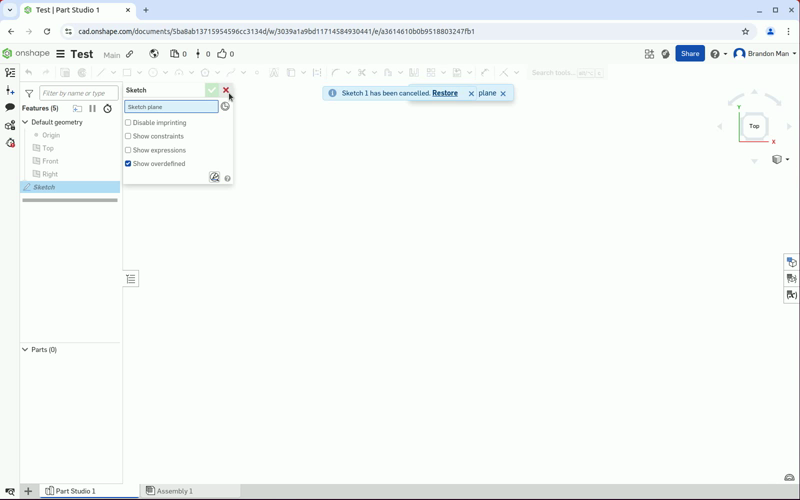
mouse_move(73, 150)
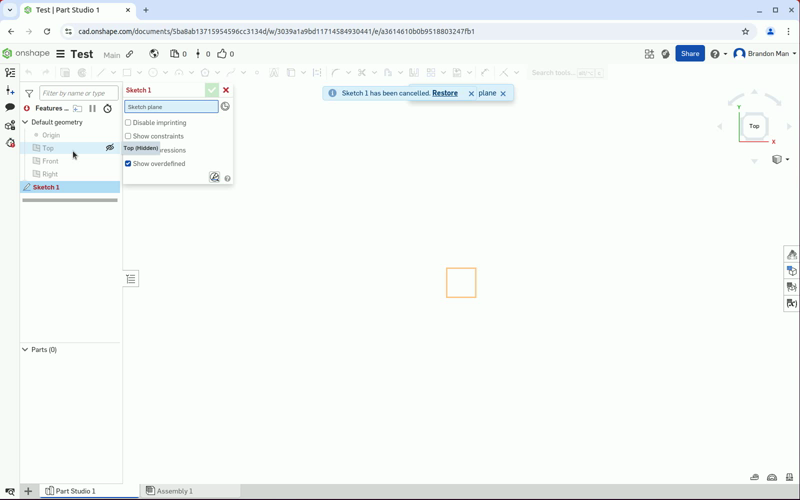
click(73, 150)
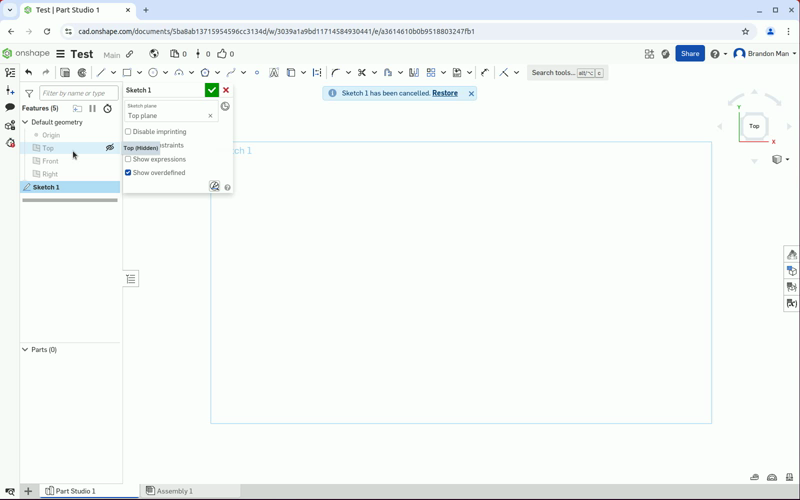
mouse_move(73, 352)
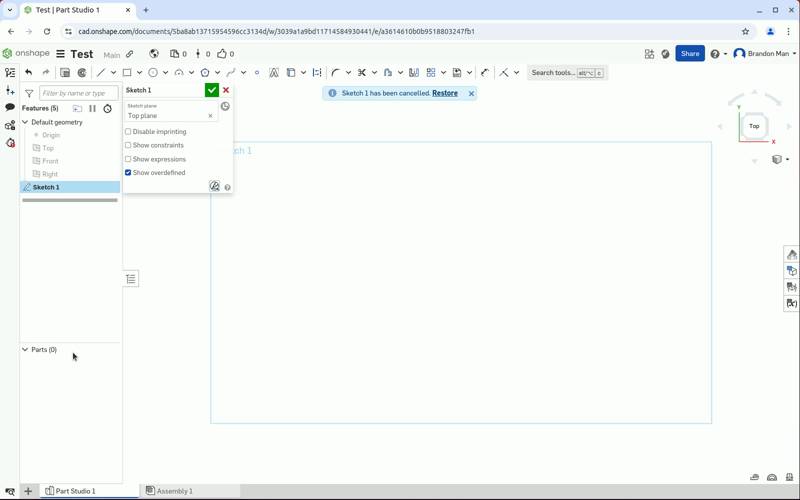
key(y)
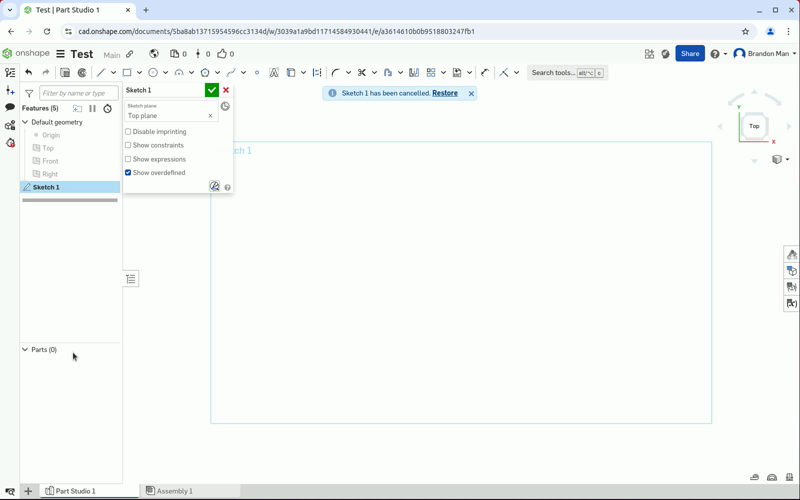
key(l)
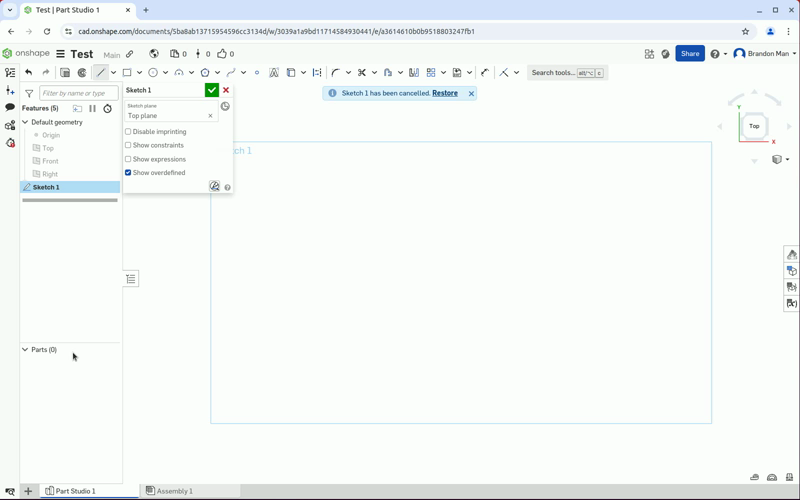
key_down(shift)
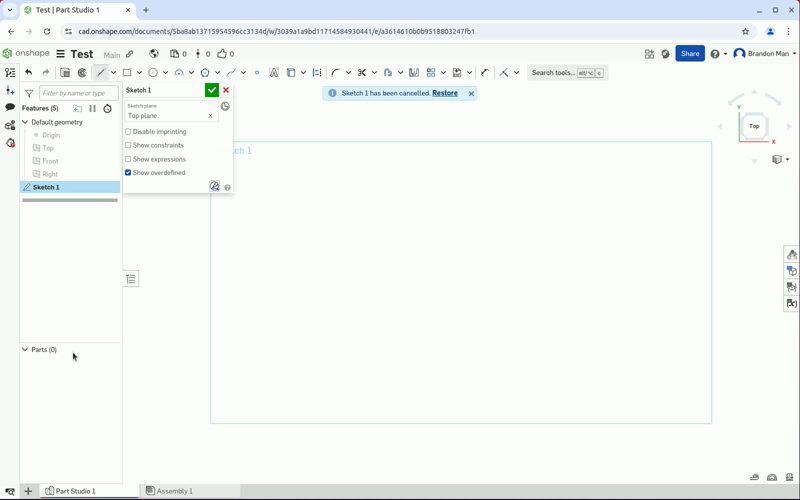
mouse_move(432, 300)
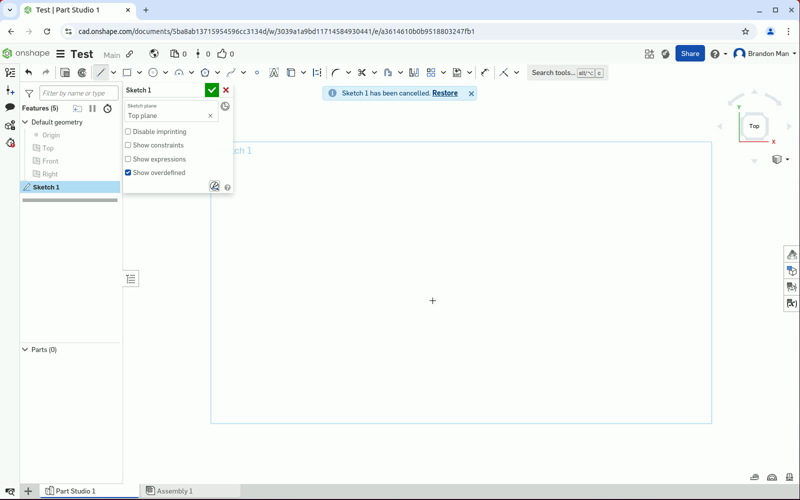
click(432, 300)
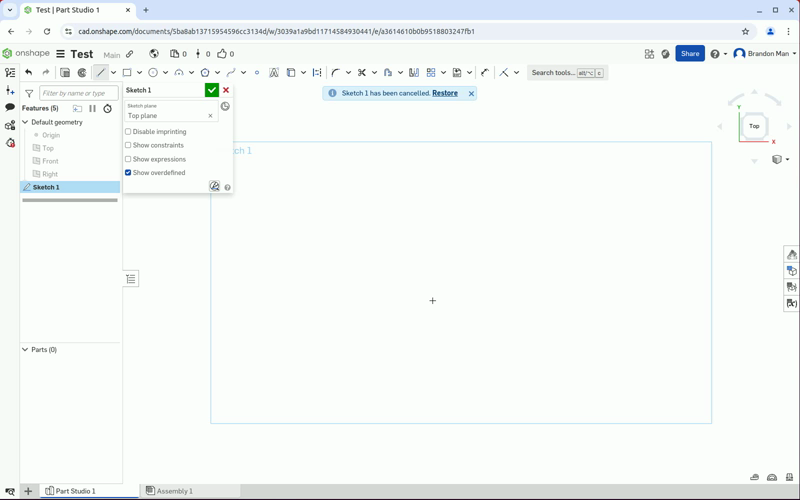
key_up(shift)
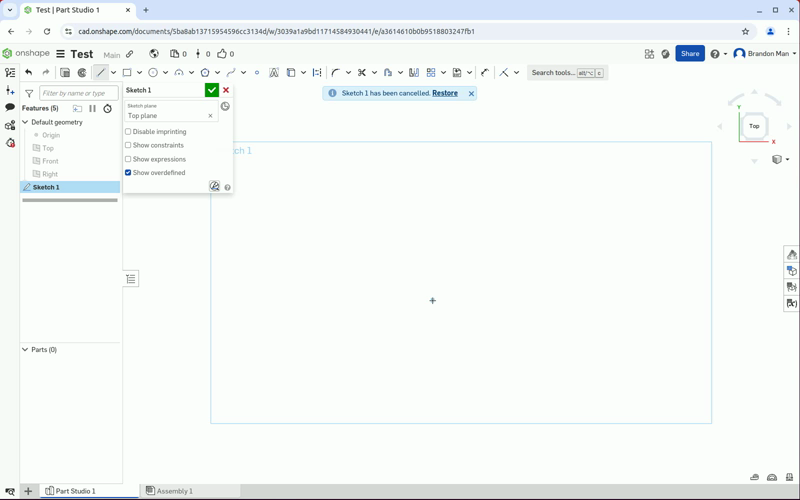
key_down(shift)
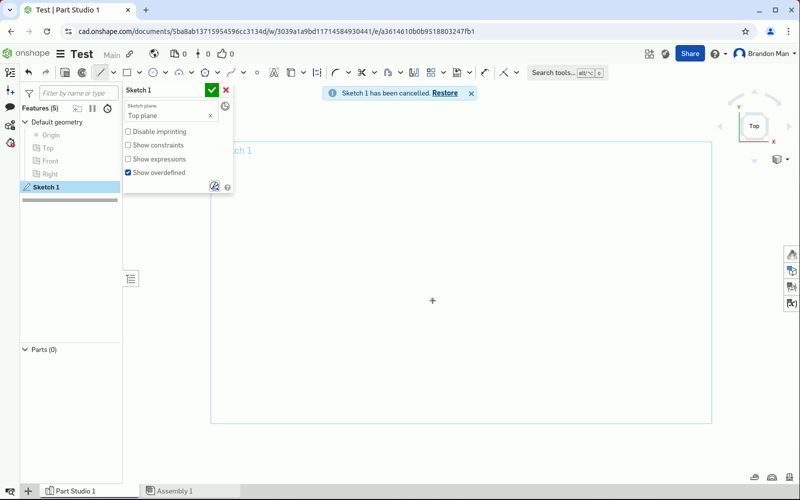
mouse_move(462, 300)
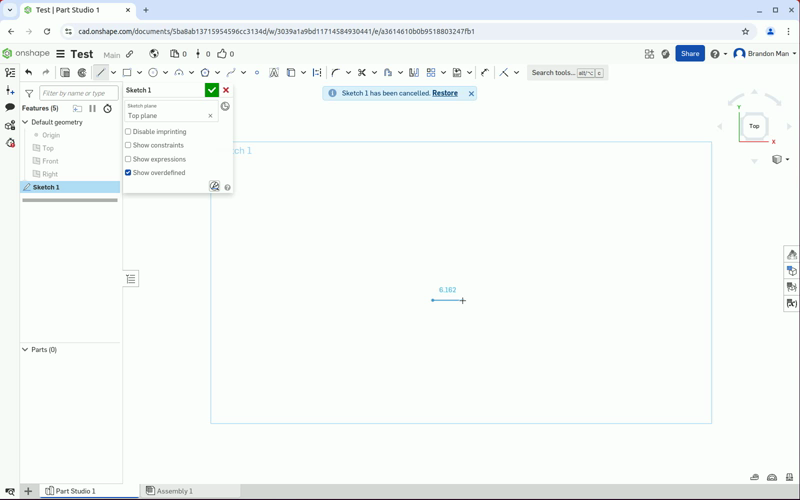
mouse_move(489, 300)
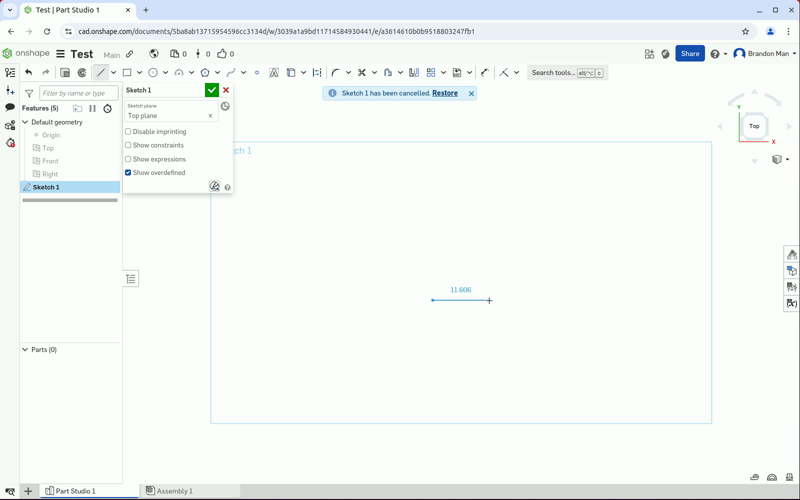
click(489, 300)
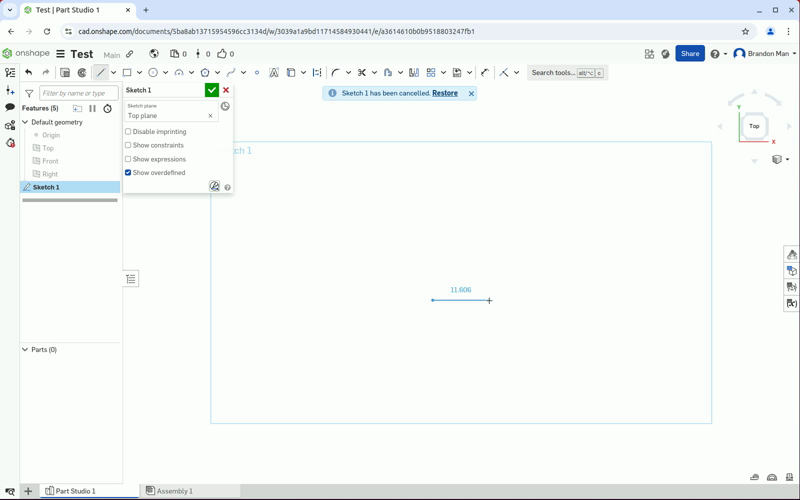
key_up(shift)
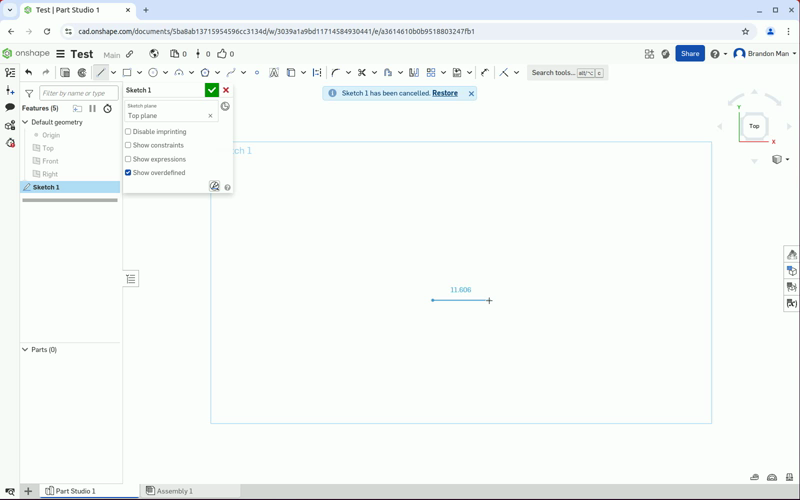
key_down(shift)
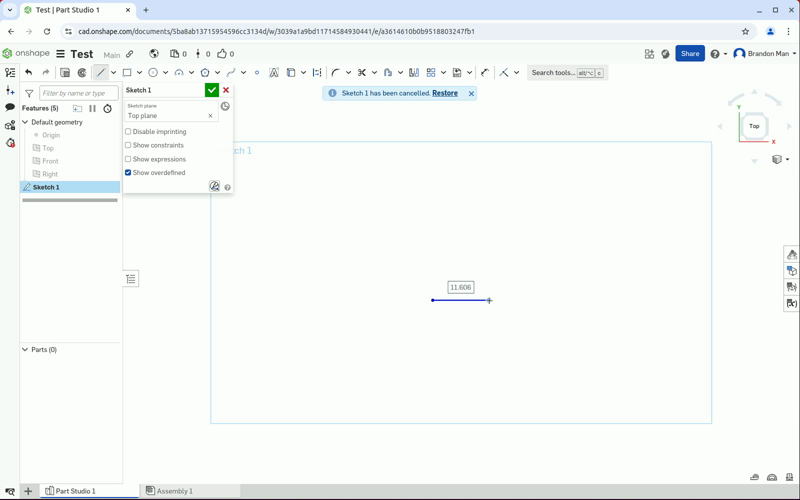
mouse_move(519, 300)
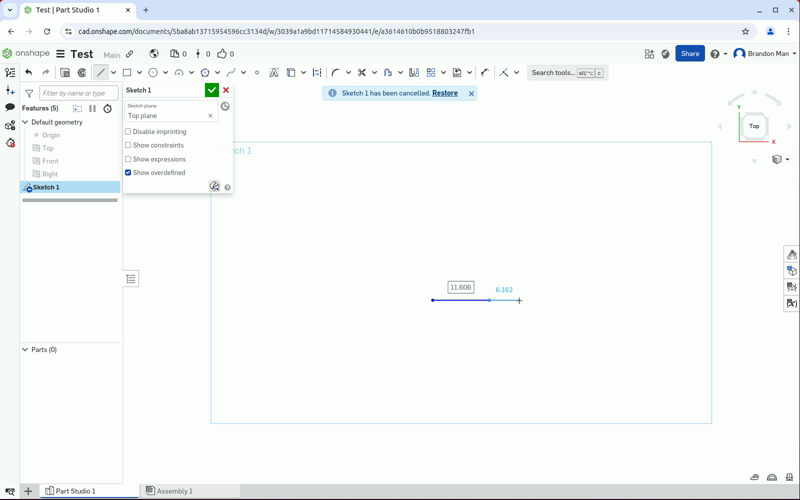
mouse_move(489, 265)
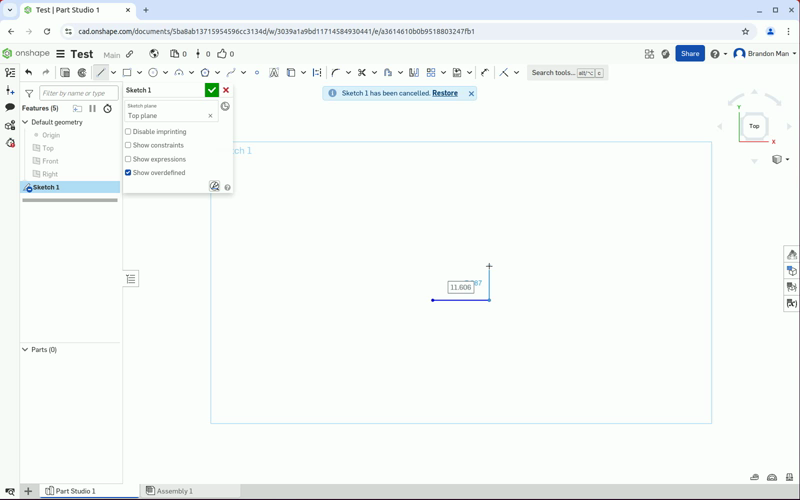
click(489, 265)
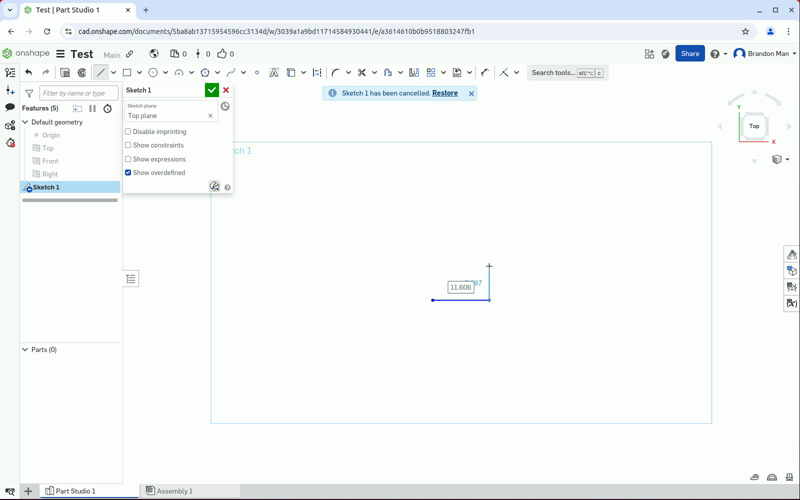
key_up(shift)
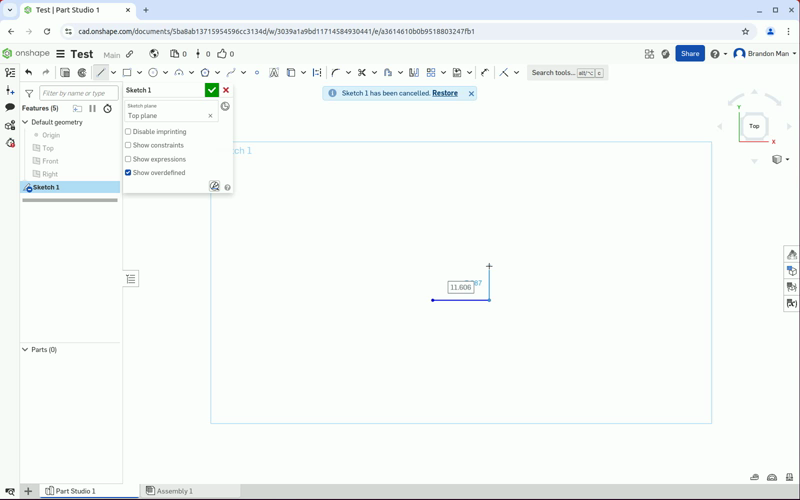
key_down(shift)
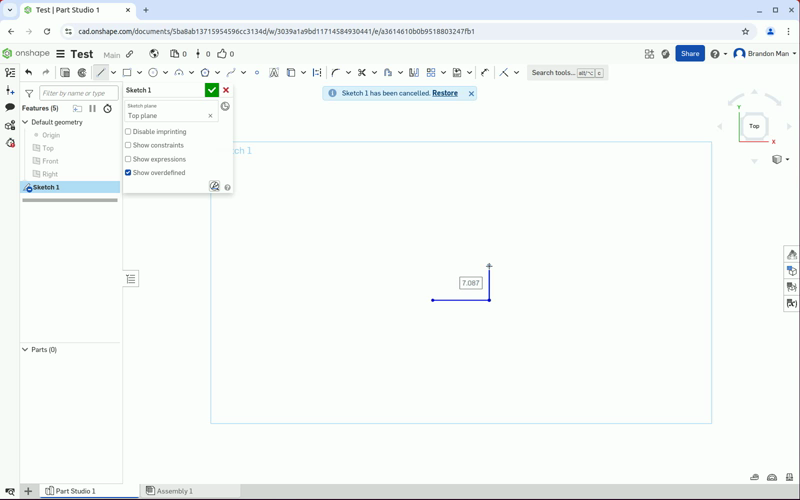
mouse_move(519, 265)
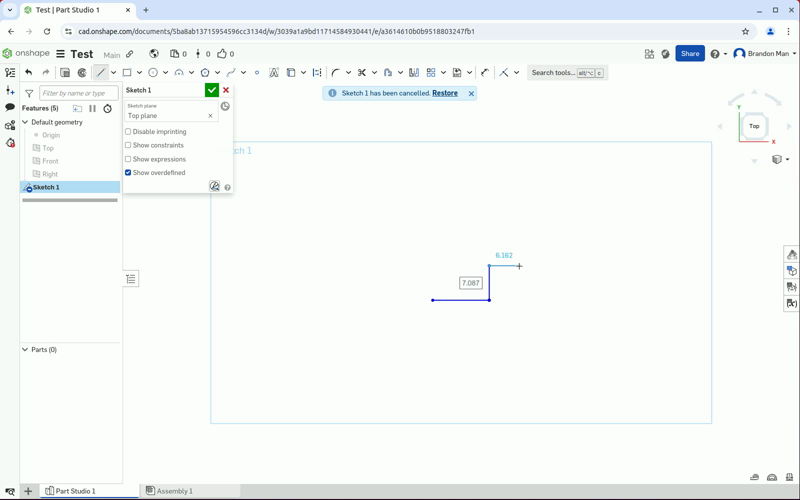
mouse_move(432, 265)
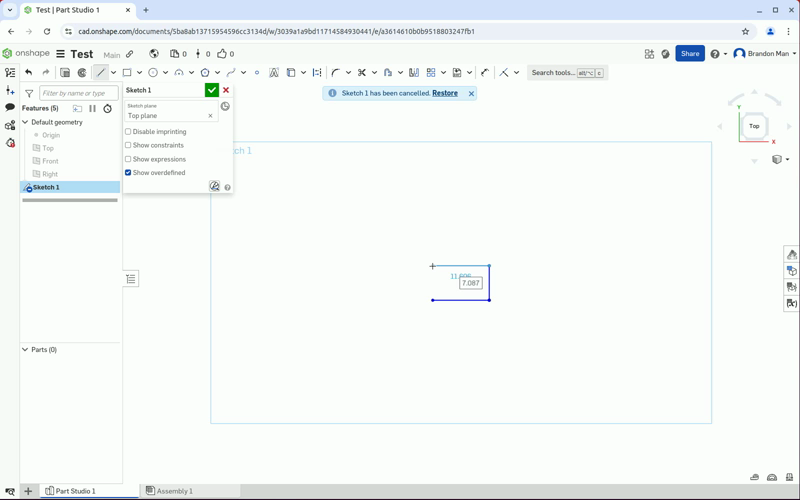
click(432, 265)
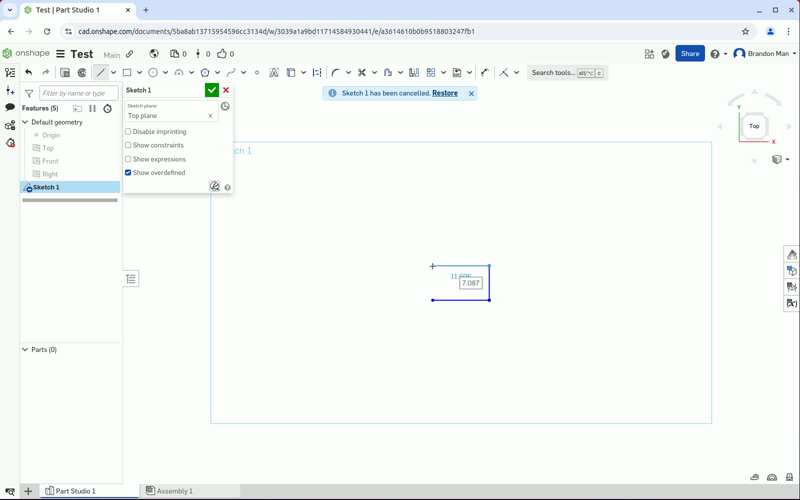
key_up(shift)
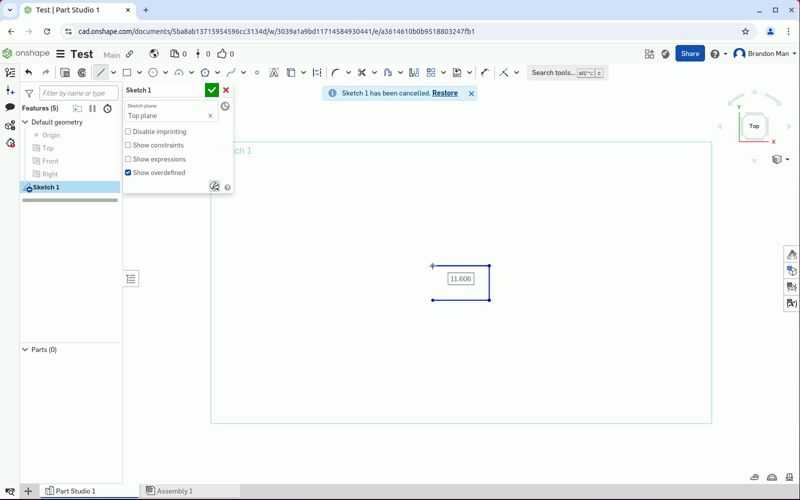
mouse_move(462, 265)
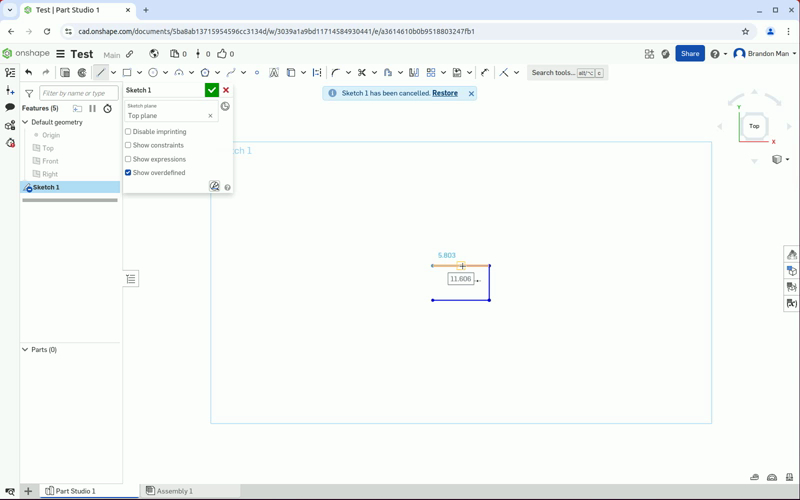
key_down(shift)
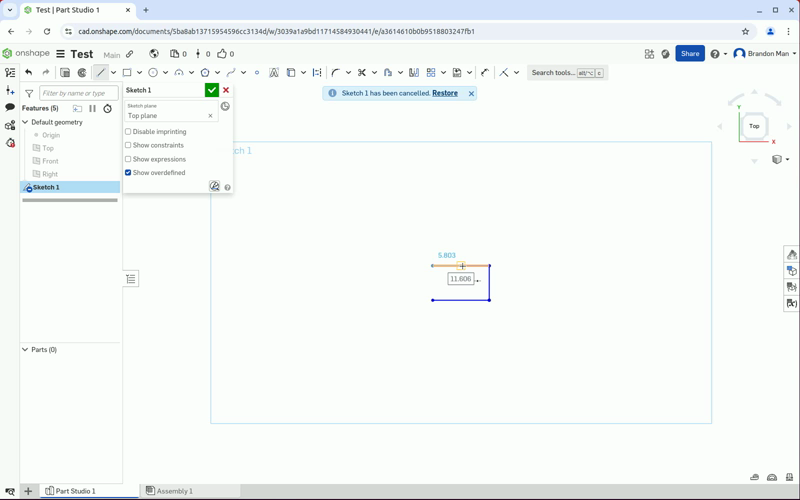
mouse_move(432, 300)
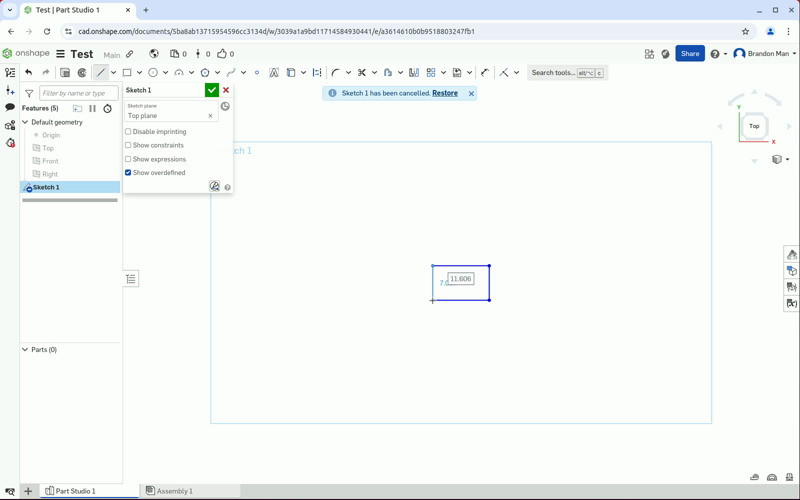
key_up(shift)
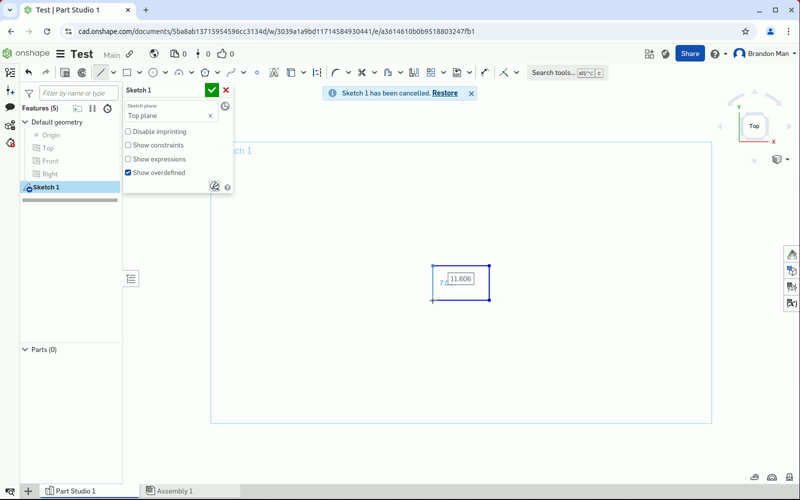
click(432, 300)
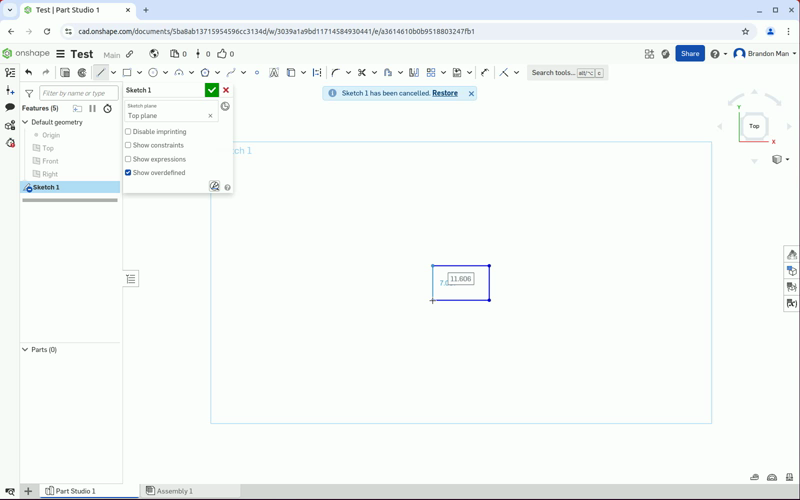
key(esc)
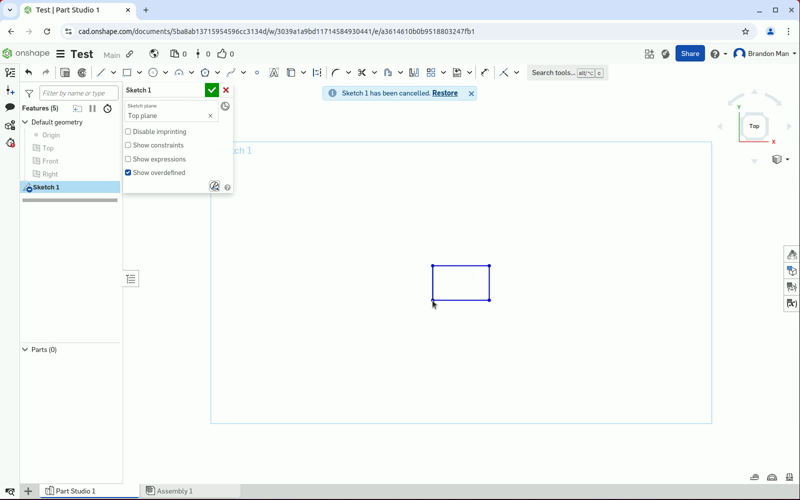
mouse_move(455, 295)
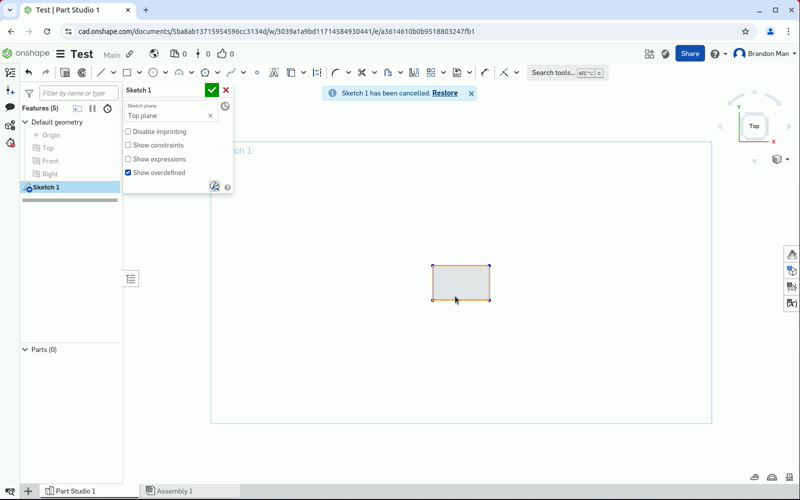
click(455, 295)
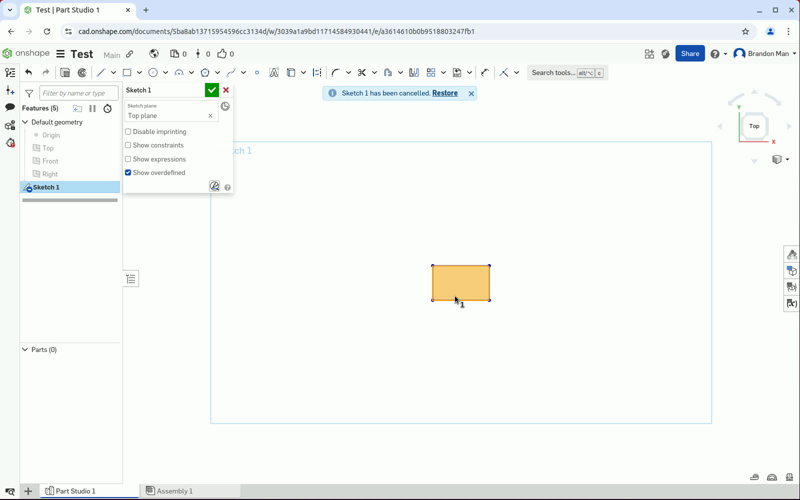
mouse_move(73, 352)
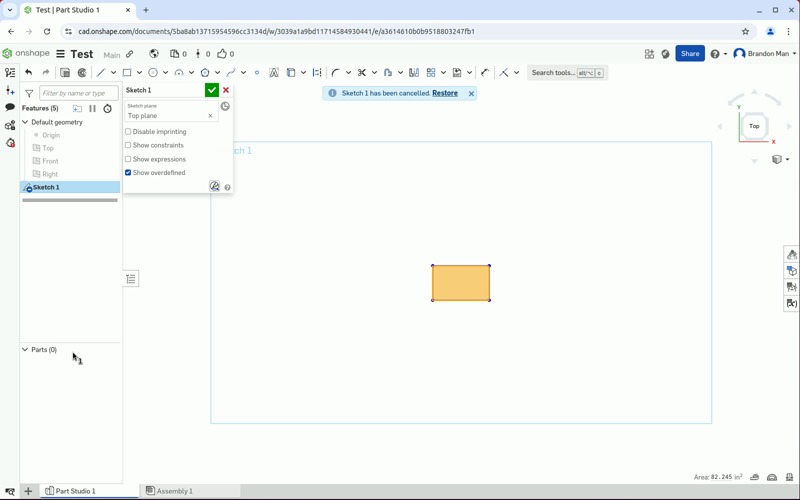
key(shift+y)
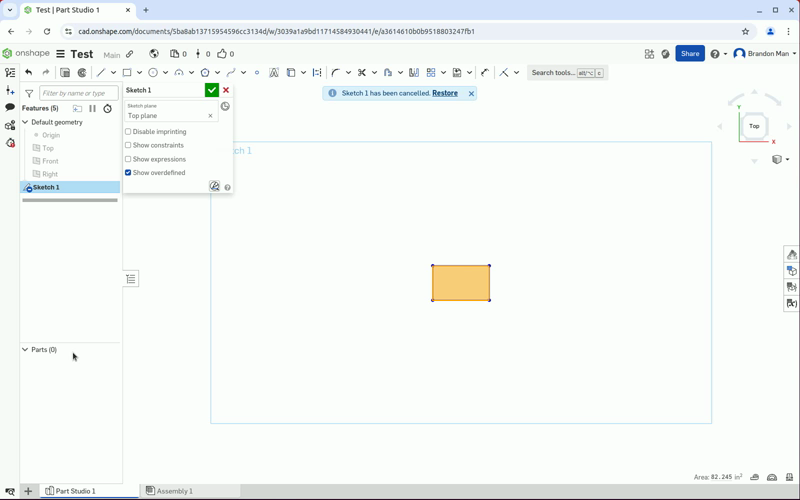
key(shift+e)
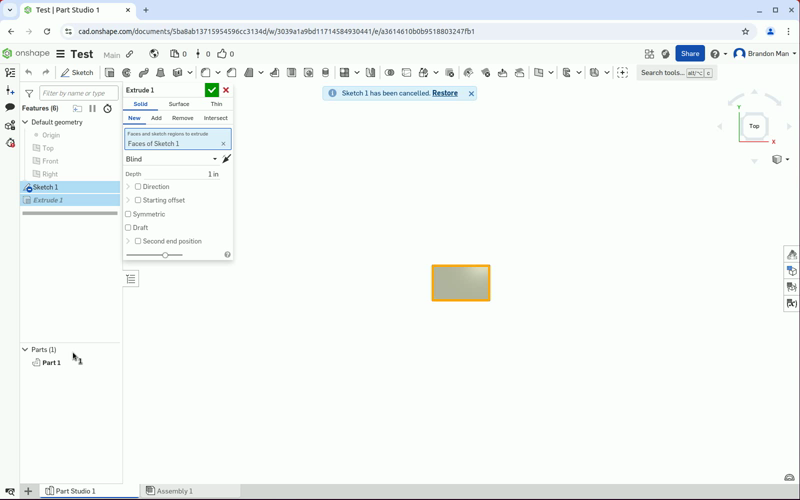
mouse_move(143, 106)
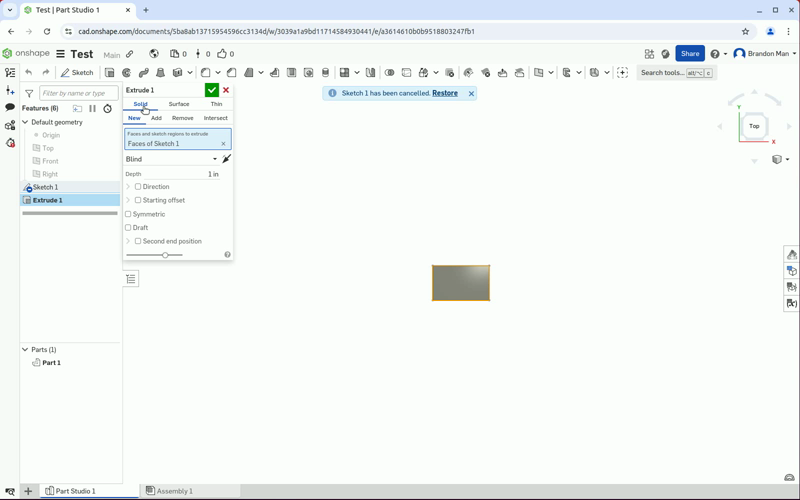
click(143, 106)
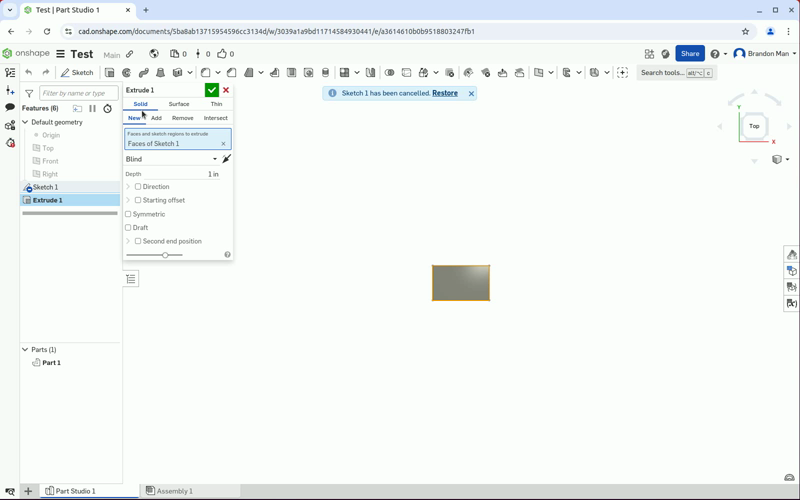
mouse_move(137, 120)
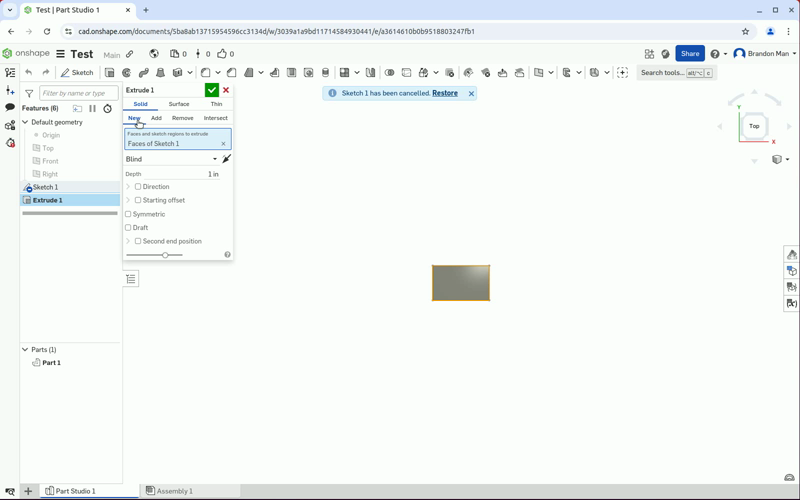
click(137, 120)
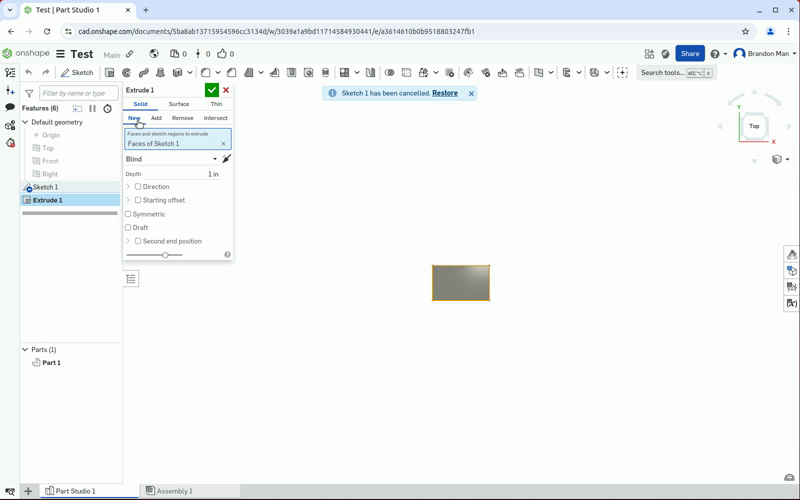
key(tab, 4)
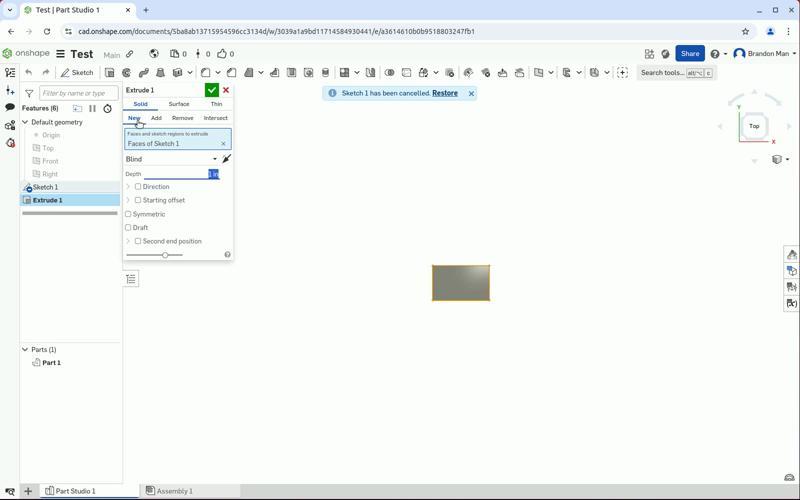
text(23.108)
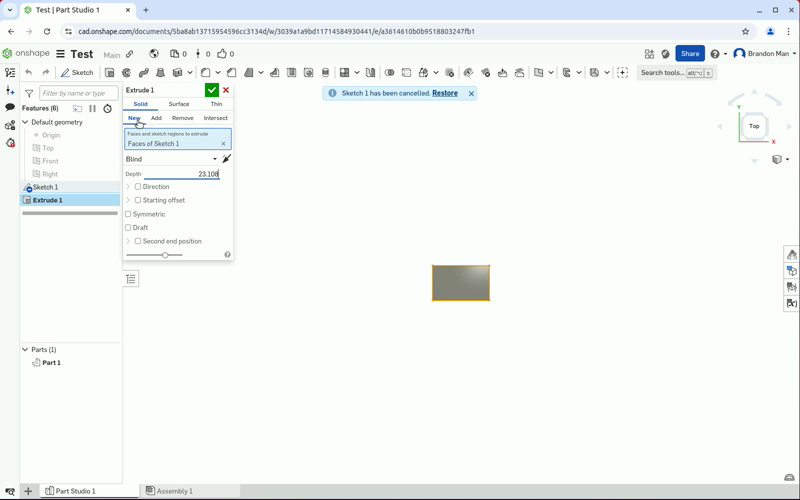
key(tab, 3)
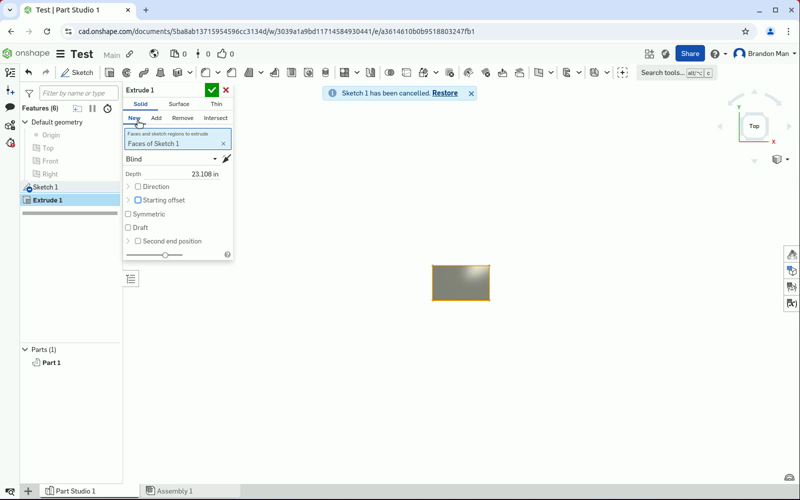
key(tab, 2)
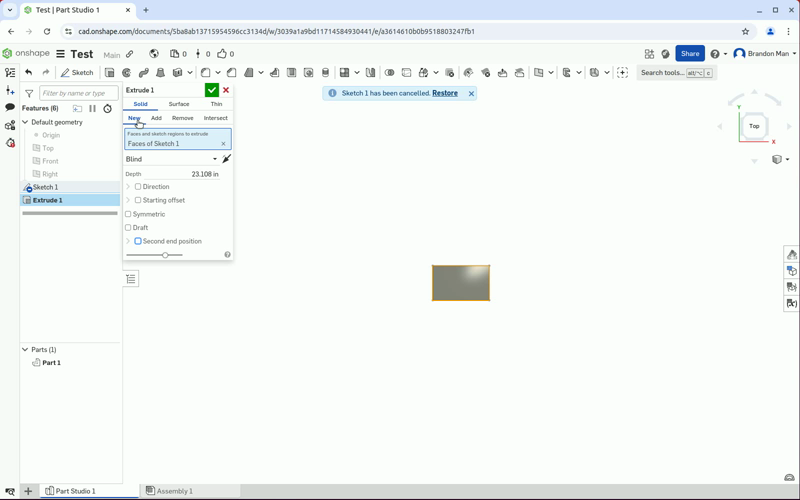
key(space)
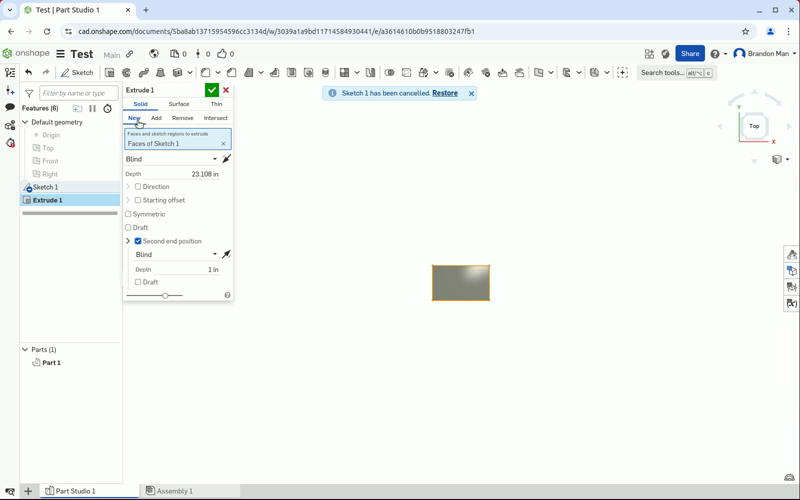
key(tab, 3)
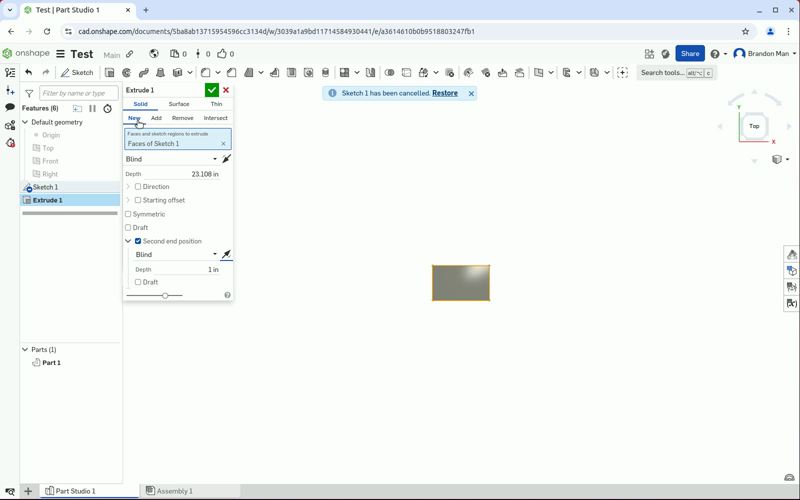
text(2.407)
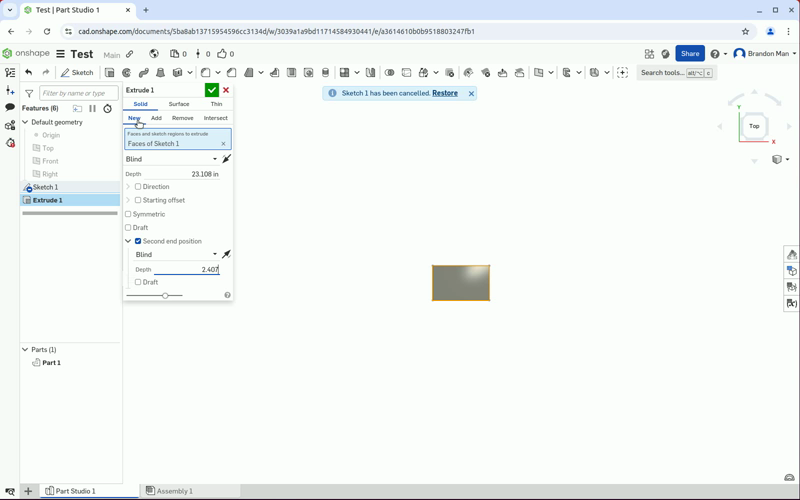
key(enter)
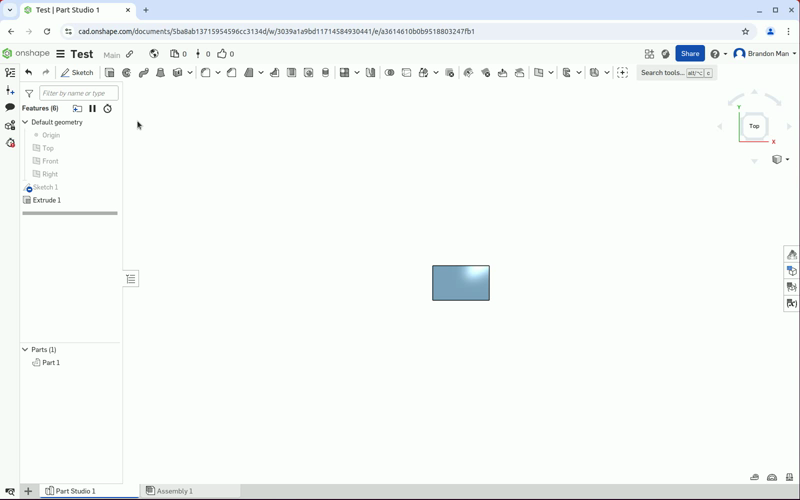
key(shift+h)
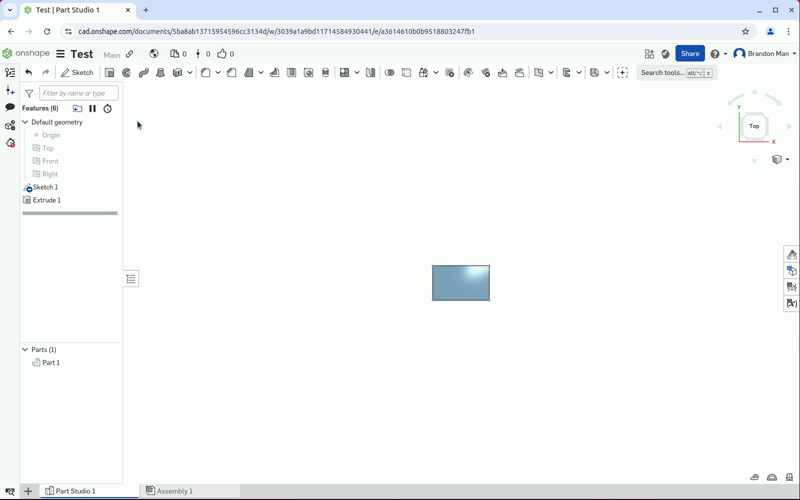
key(shift+h)
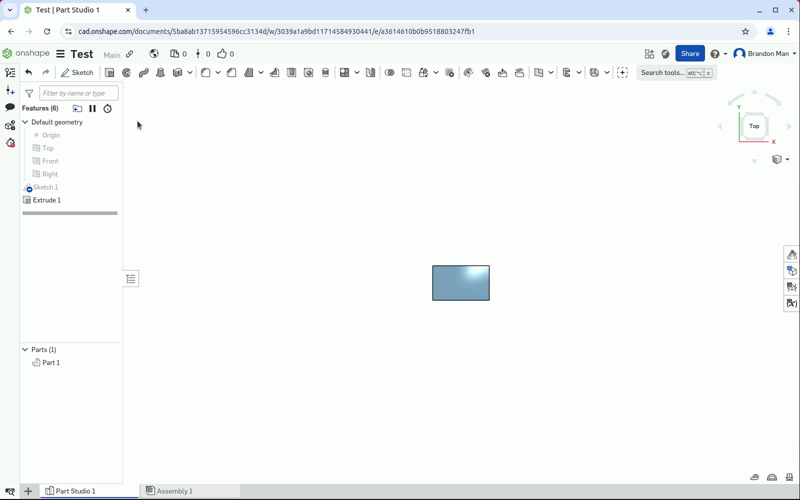
mouse_move(73, 189)
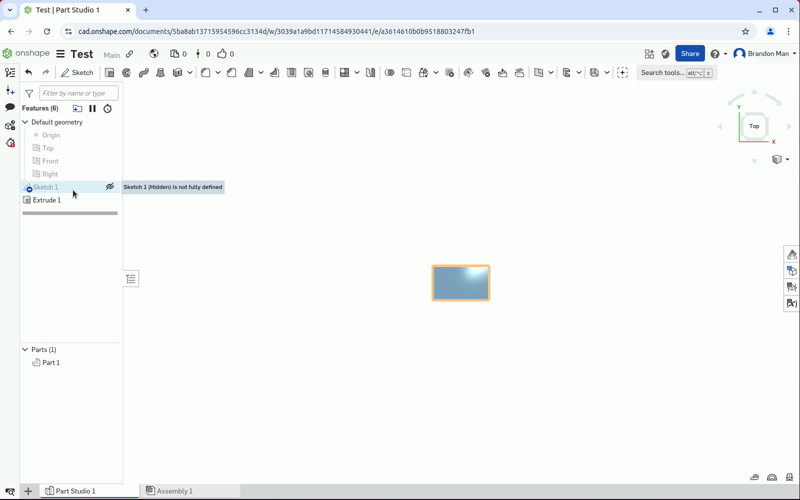
click(73, 189)
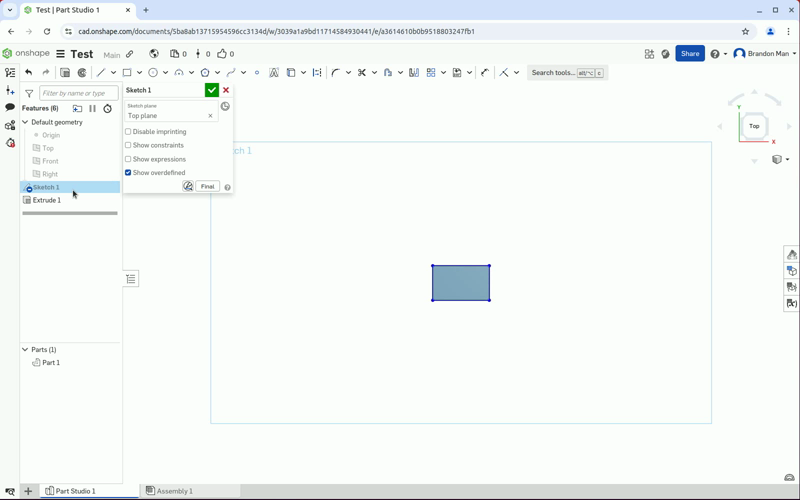
mouse_move(229, 92)
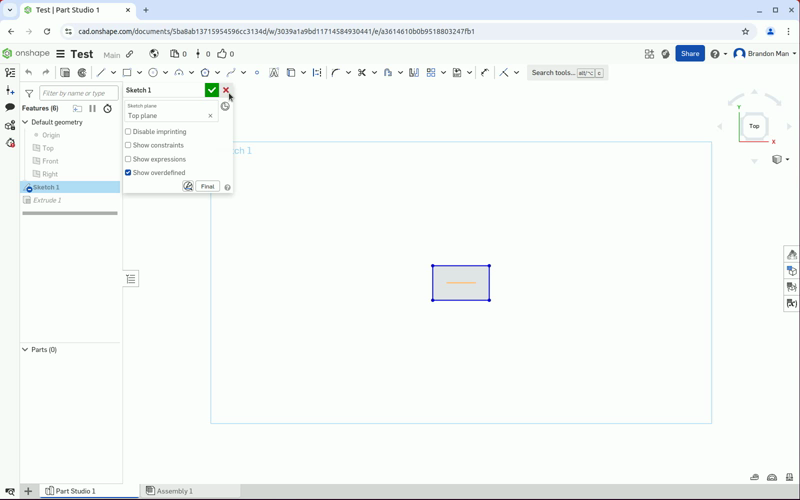
click(229, 92)
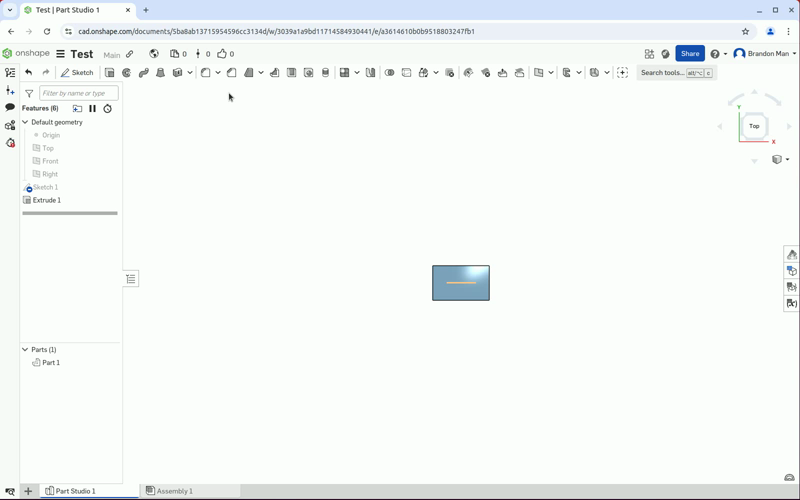
mouse_move(73, 352)
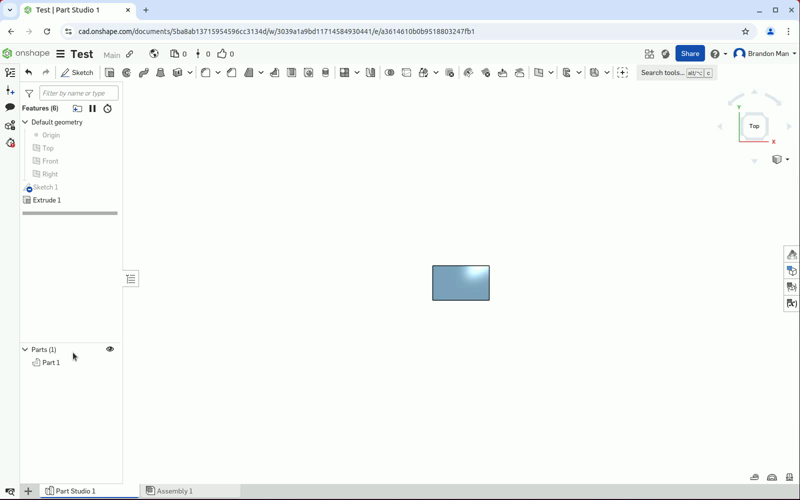
key(y)
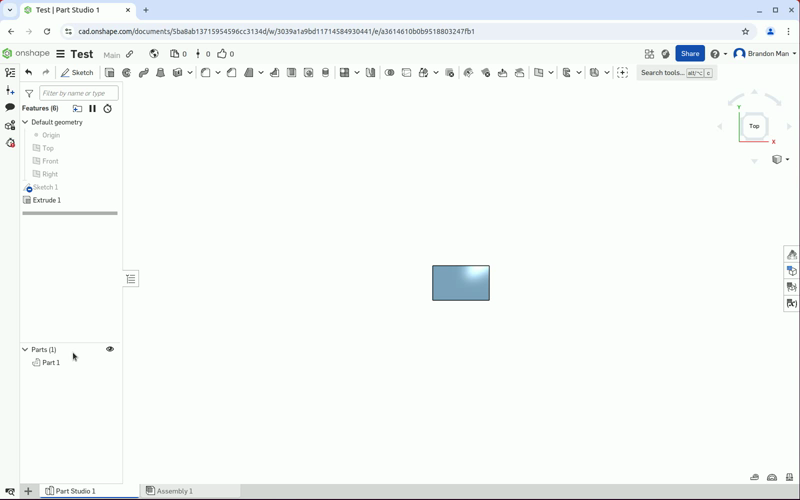
key(shift+p)
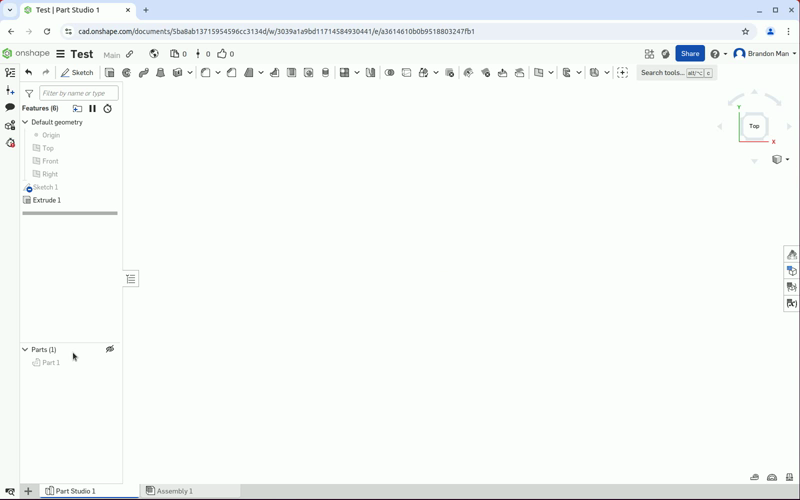
key(space)
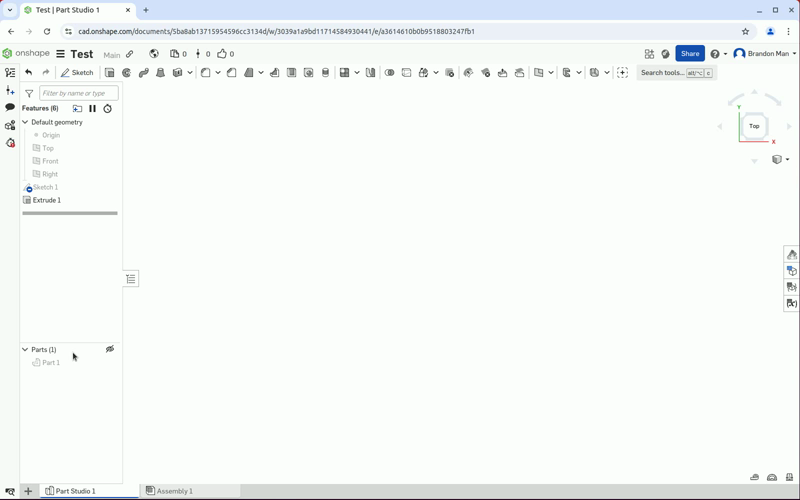
key_down(shift)
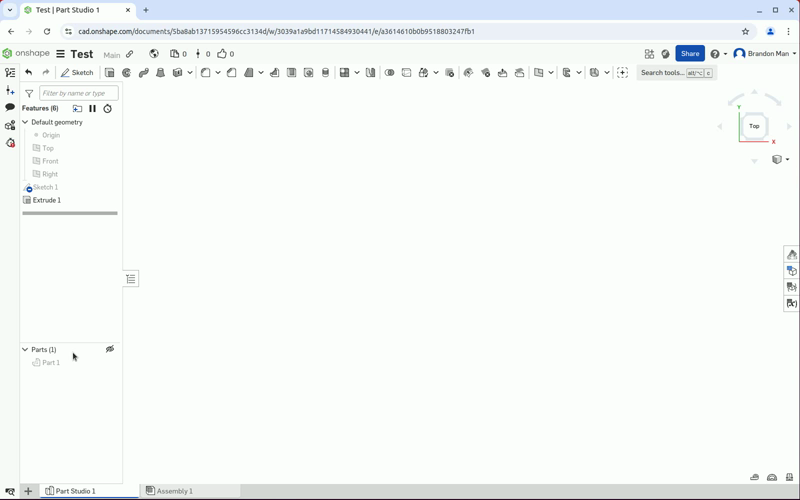
key(up)
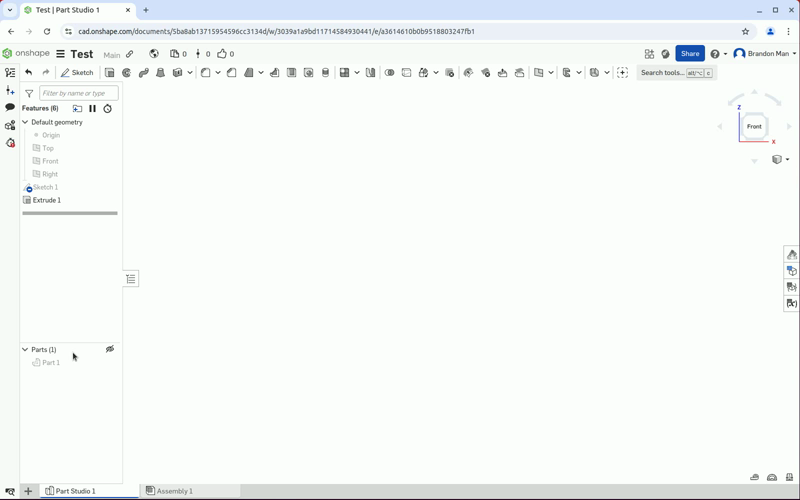
key_up(shift)
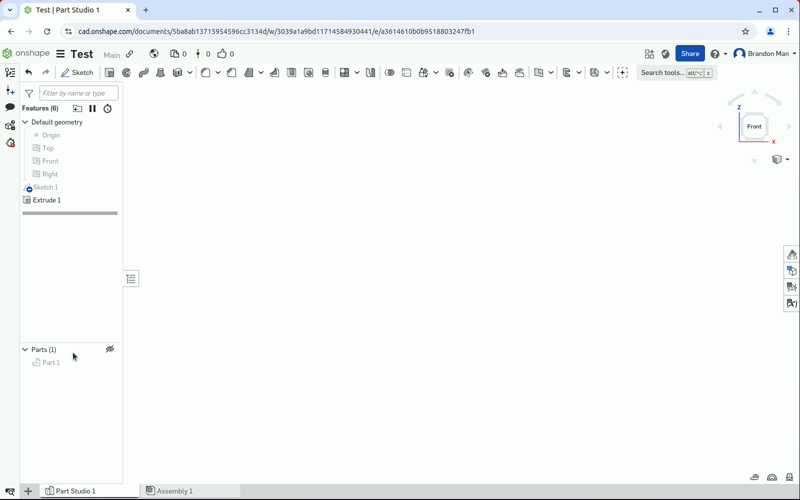
mouse_move(73, 352)
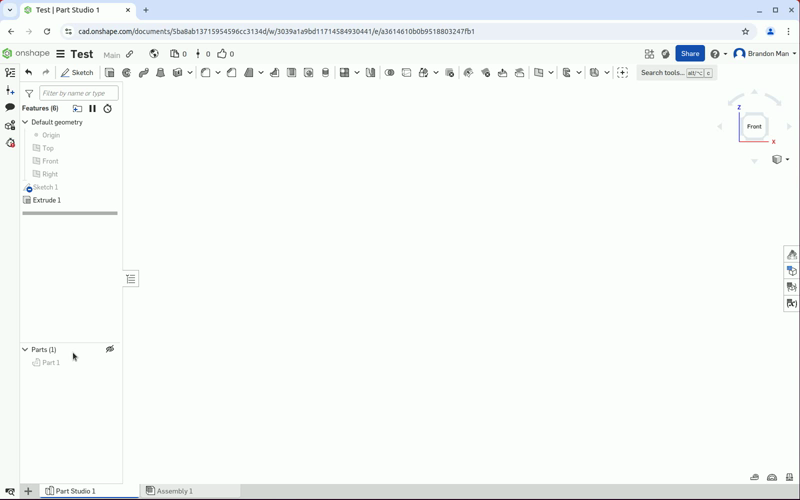
key(shift+y)
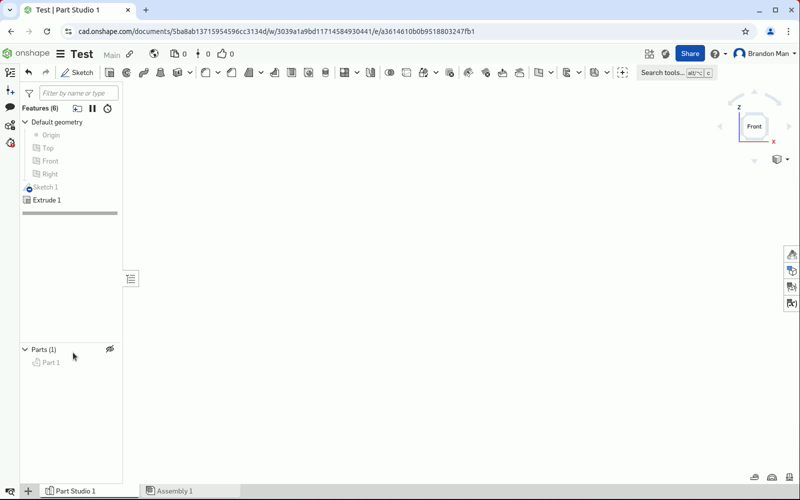
key(shift+s)
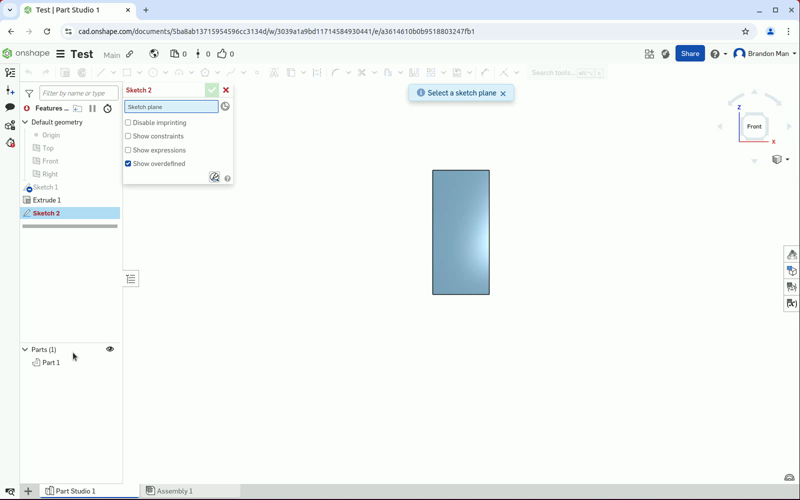
mouse_move(73, 163)
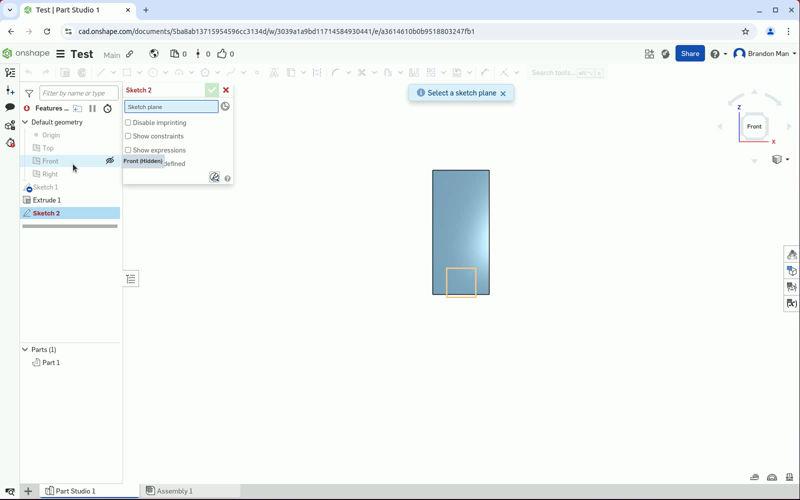
click(73, 163)
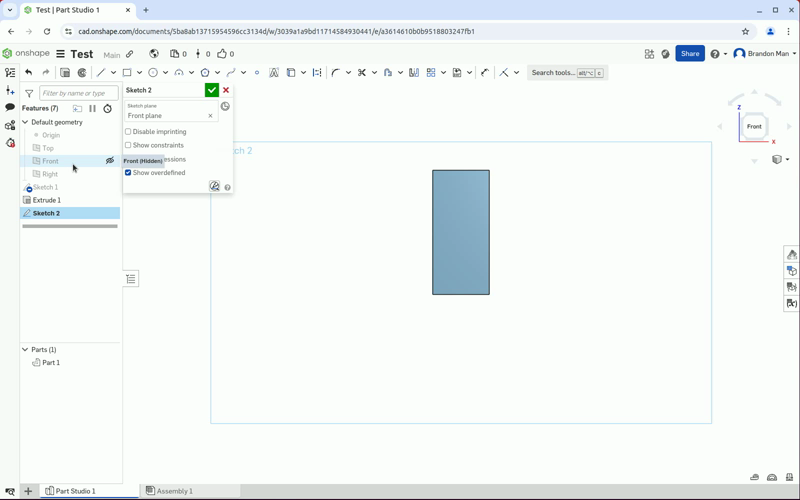
mouse_move(73, 352)
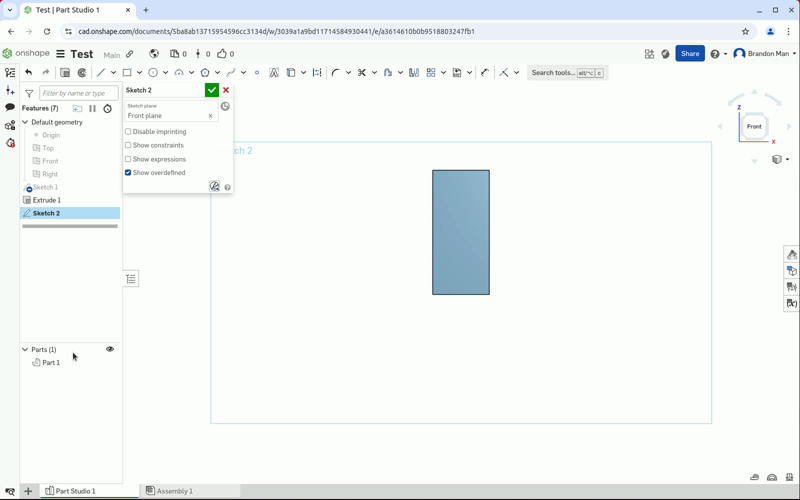
key(y)
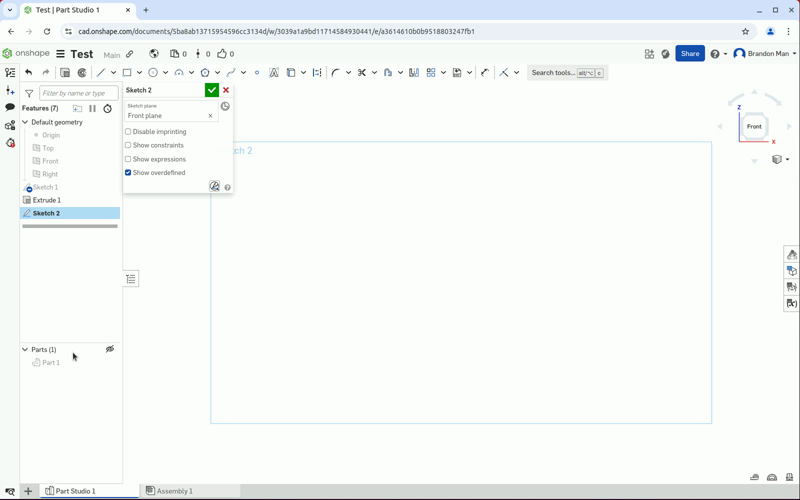
key(l)
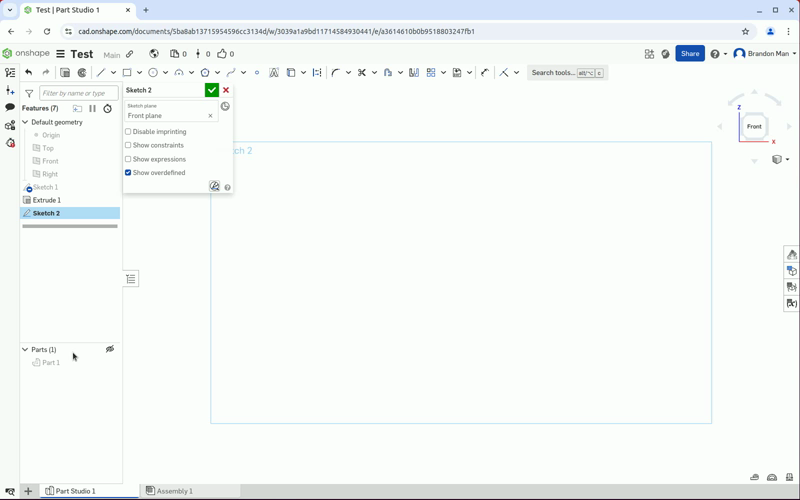
key_down(shift)
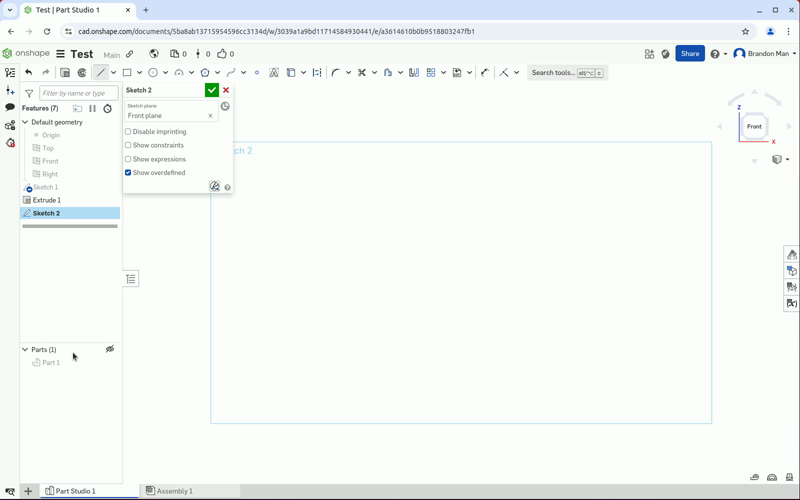
mouse_move(441, 312)
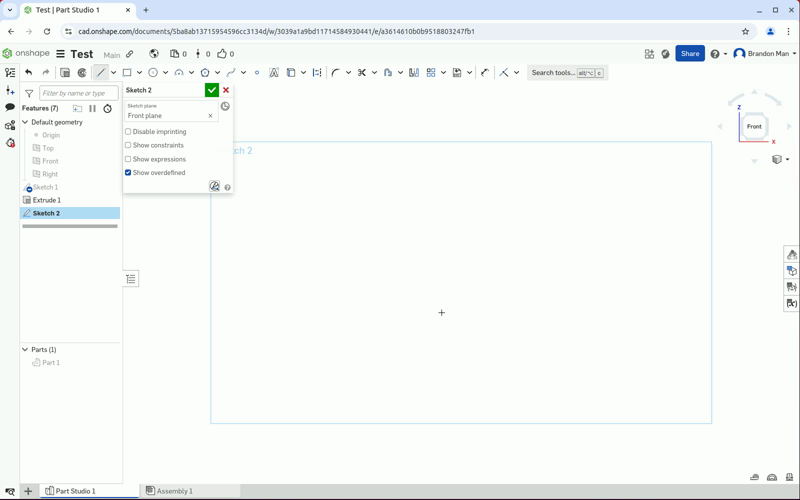
click(441, 312)
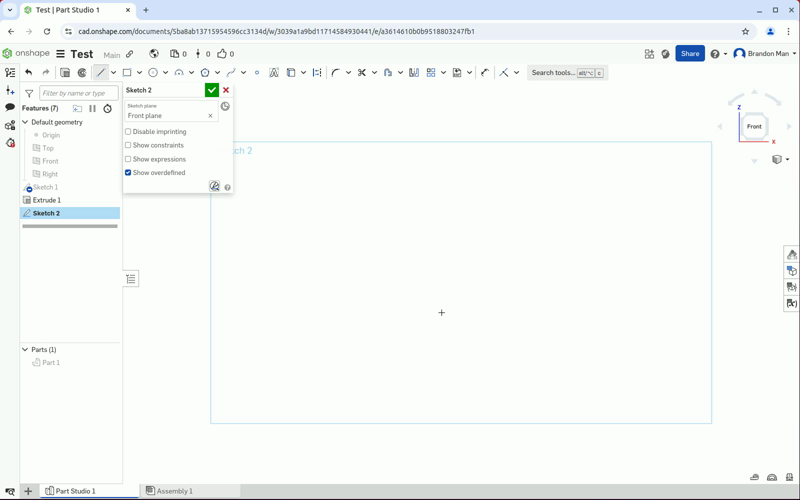
key_up(shift)
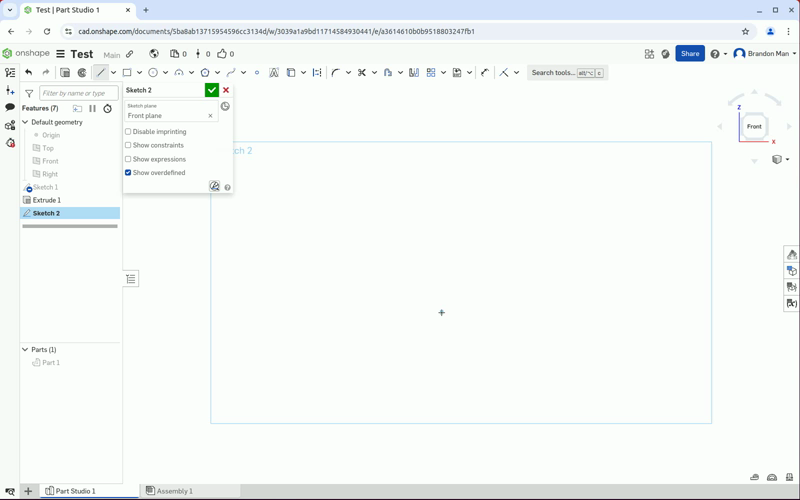
key_down(shift)
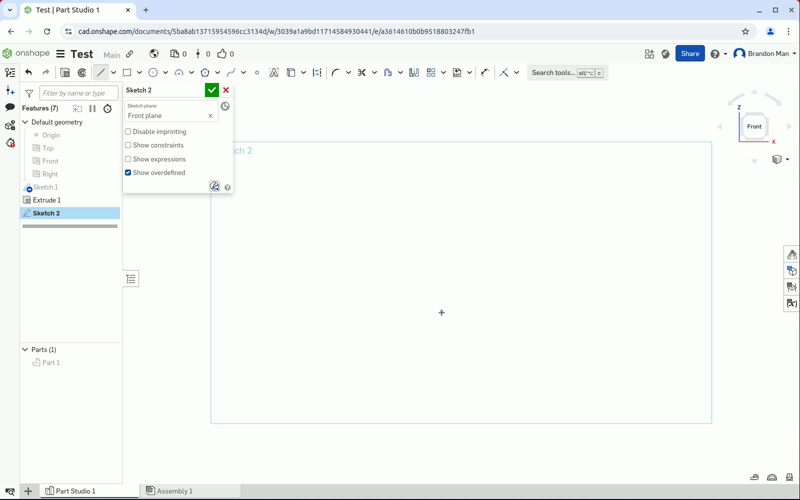
mouse_move(471, 312)
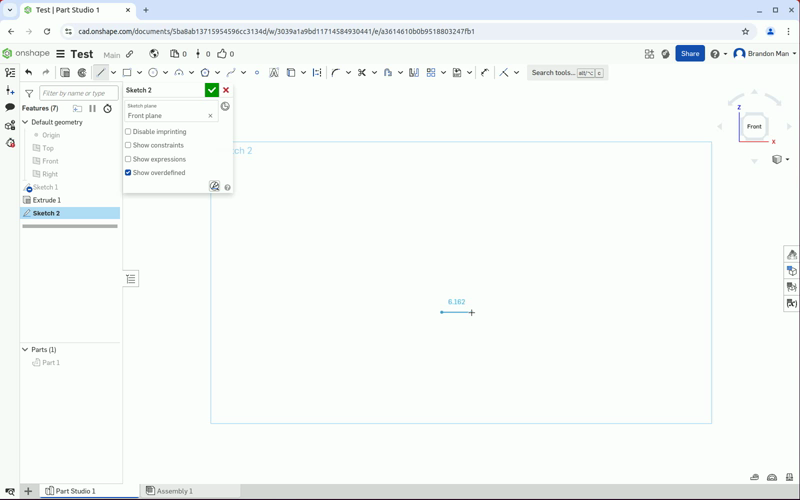
mouse_move(480, 312)
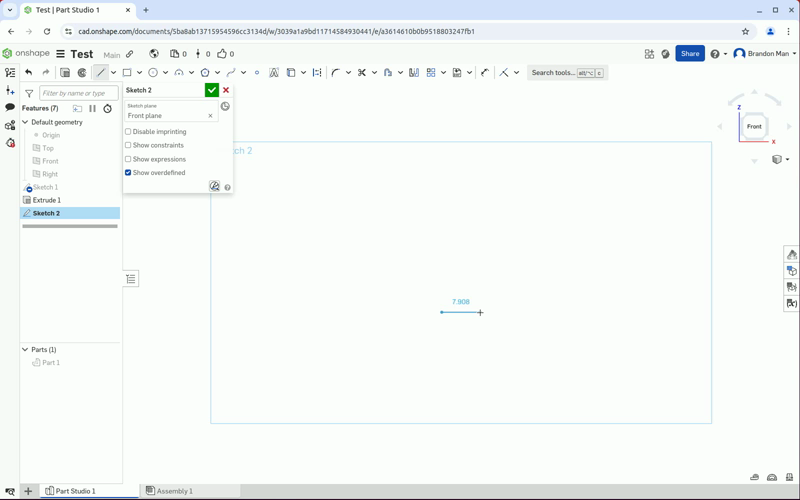
click(480, 312)
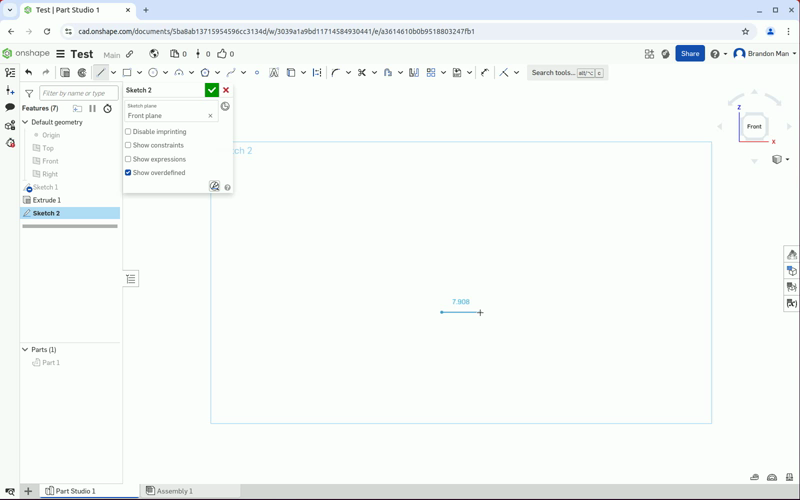
key_up(shift)
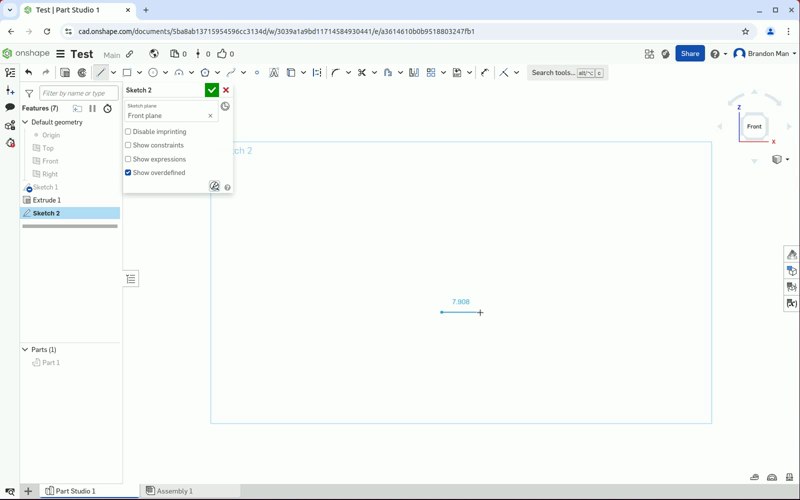
key_down(shift)
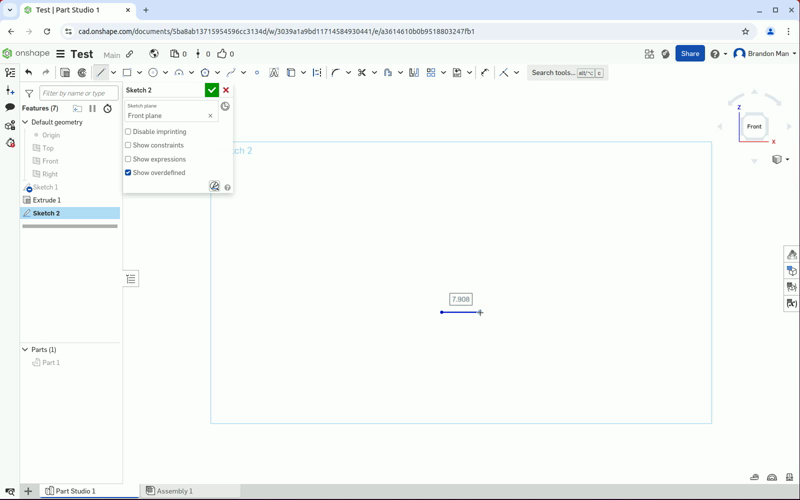
mouse_move(510, 312)
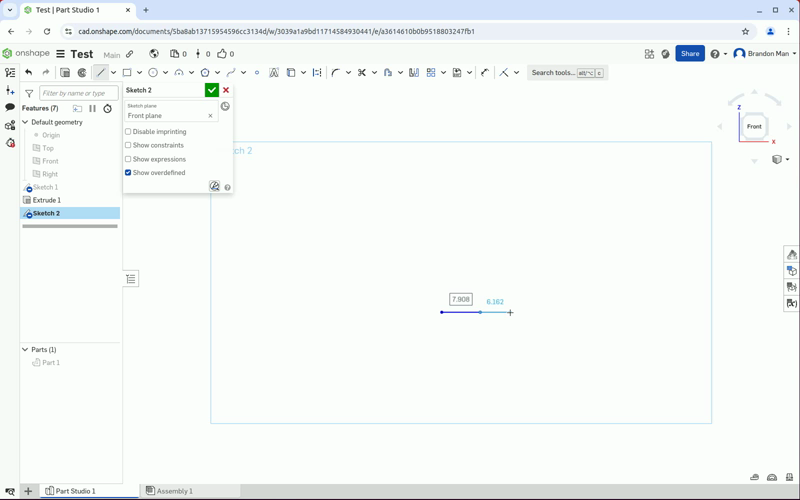
mouse_move(480, 252)
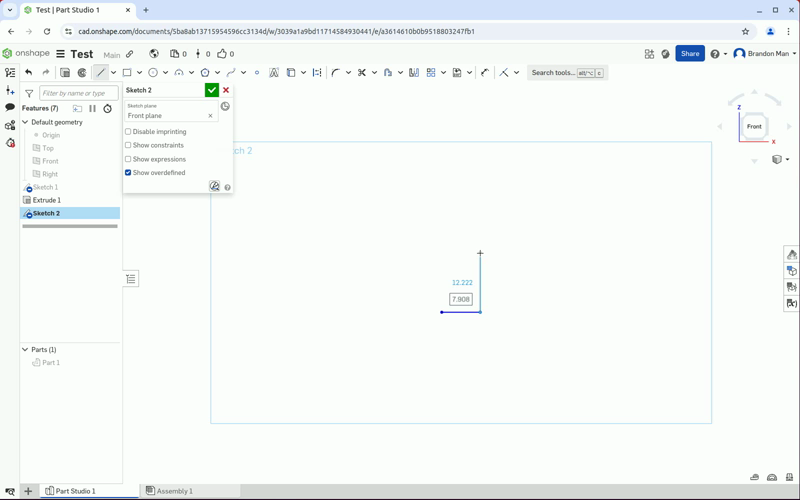
click(480, 252)
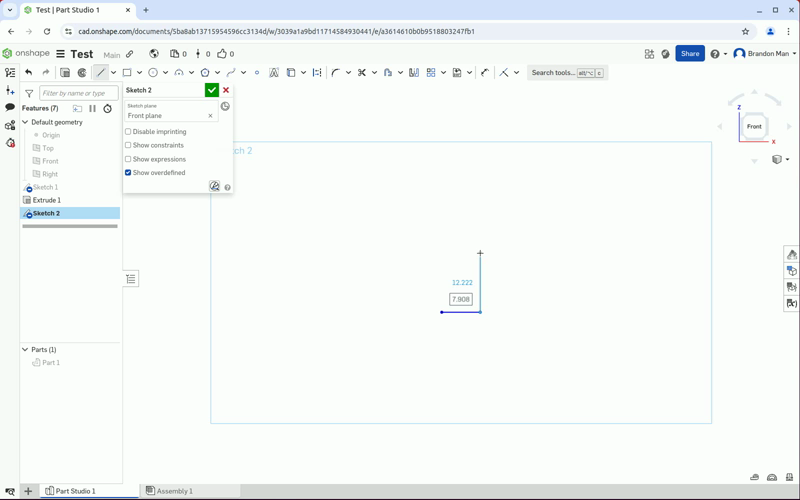
key_up(shift)
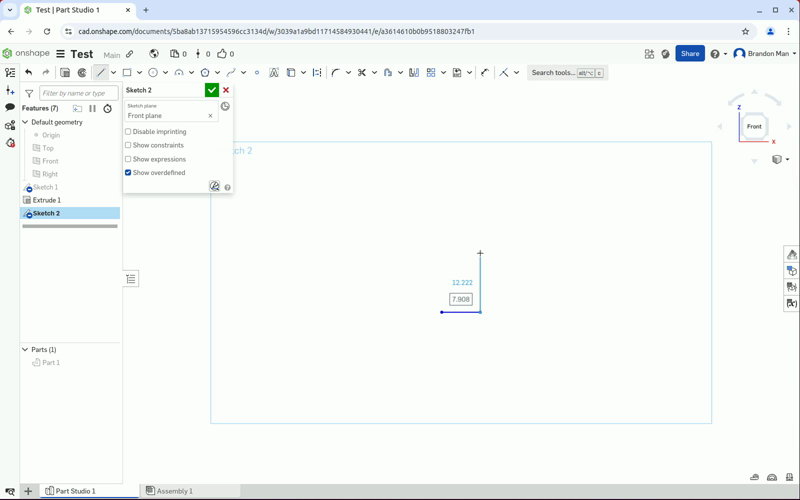
key_down(shift)
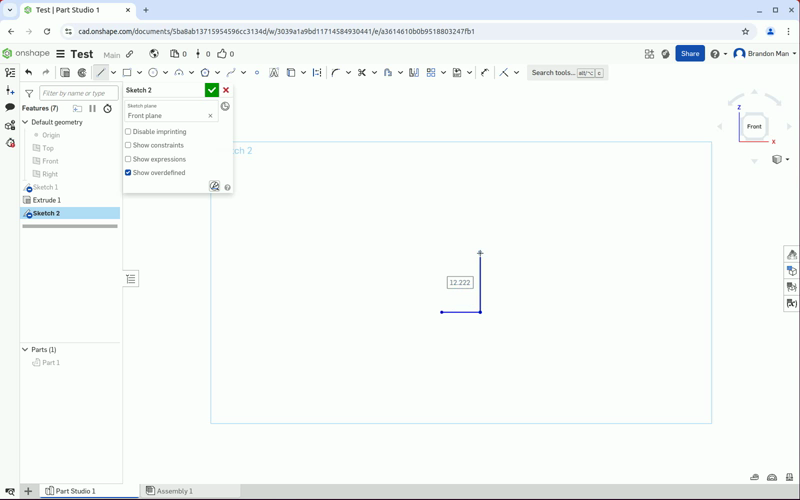
mouse_move(510, 252)
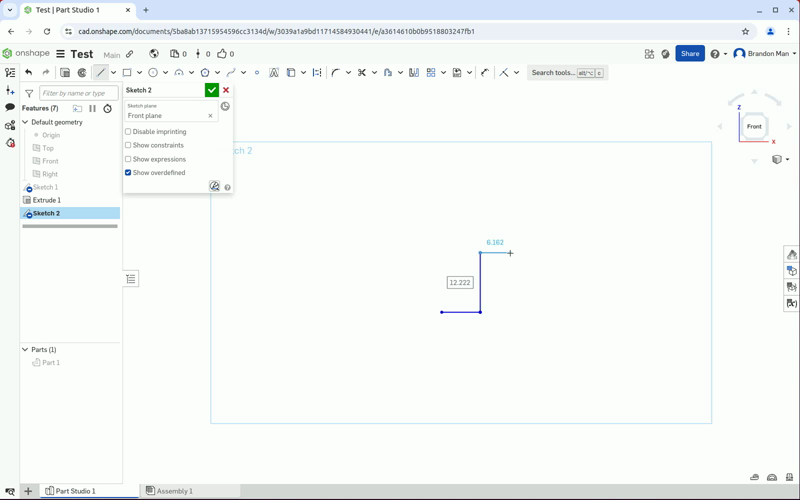
mouse_move(441, 252)
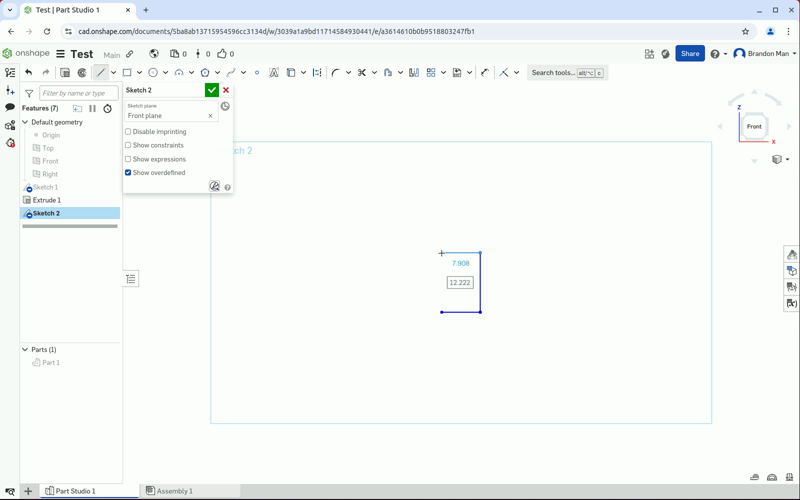
click(441, 252)
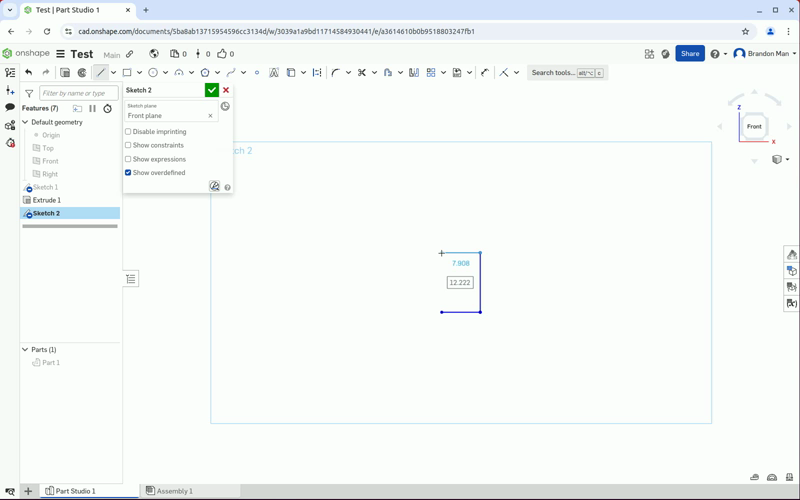
key_up(shift)
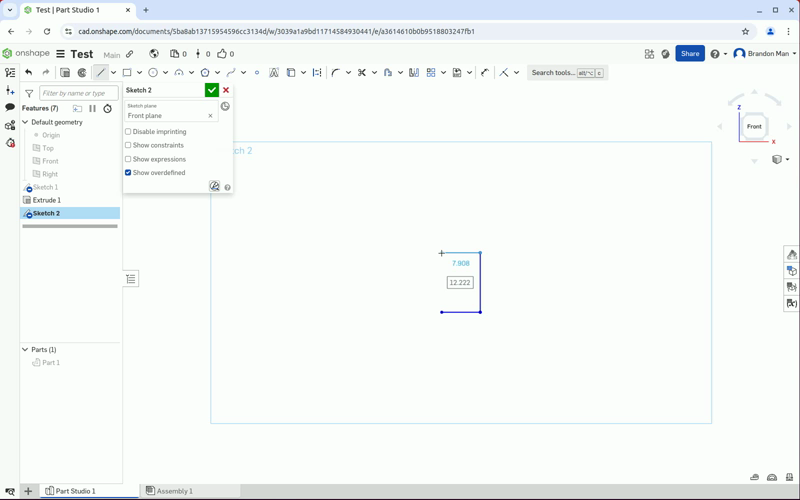
mouse_move(471, 252)
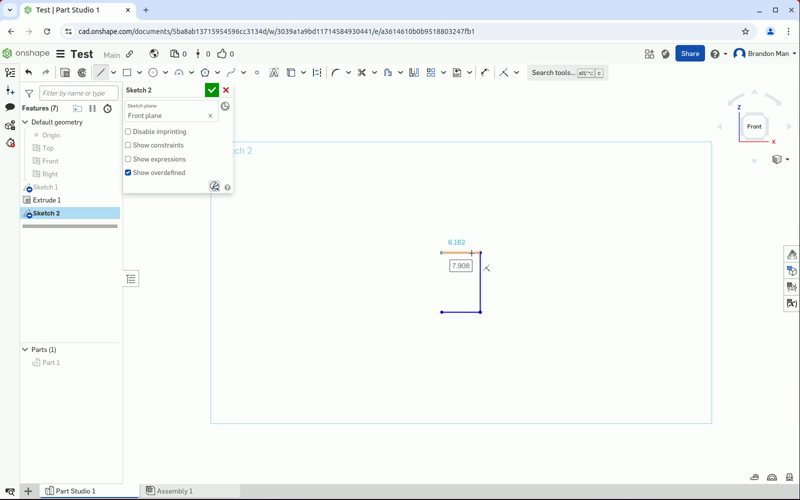
key_down(shift)
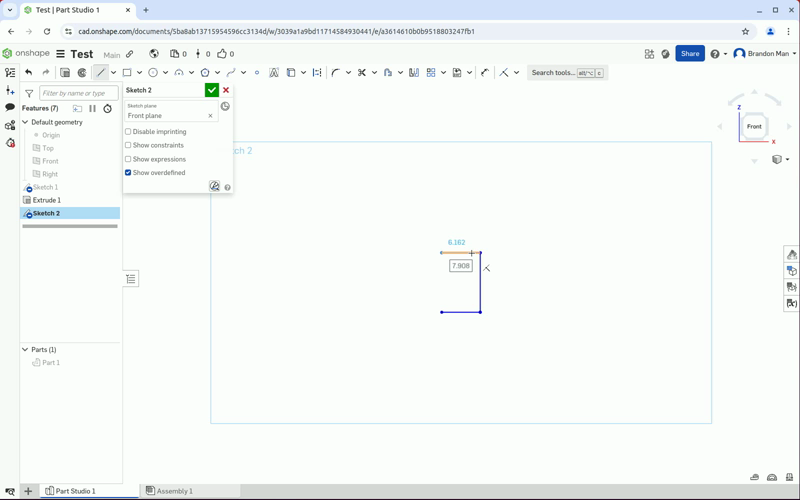
mouse_move(441, 312)
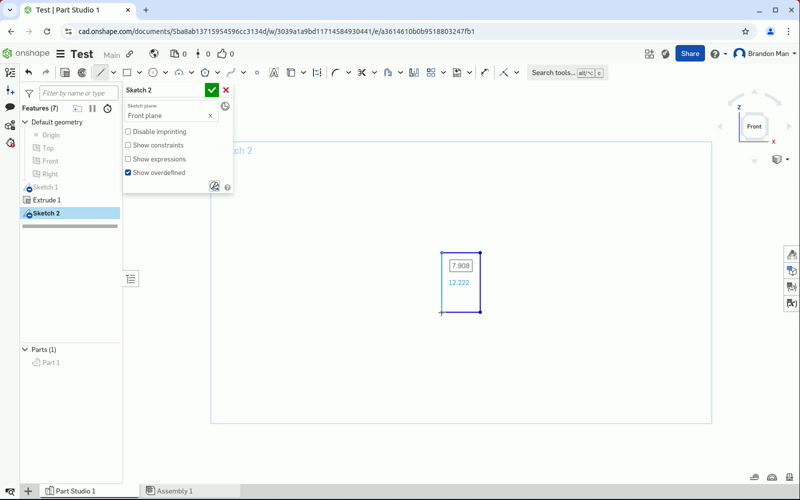
key_up(shift)
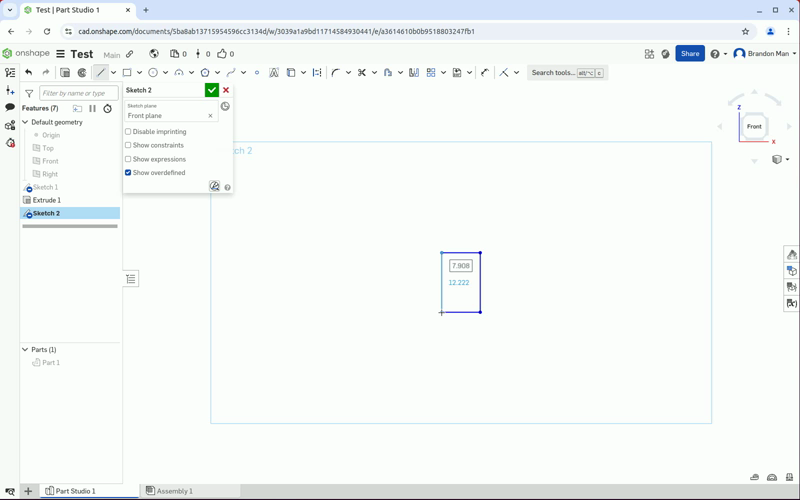
click(441, 312)
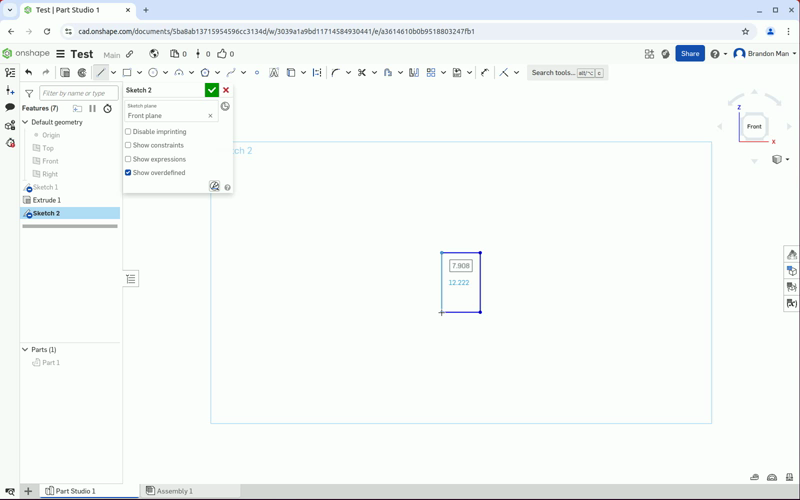
key(esc)
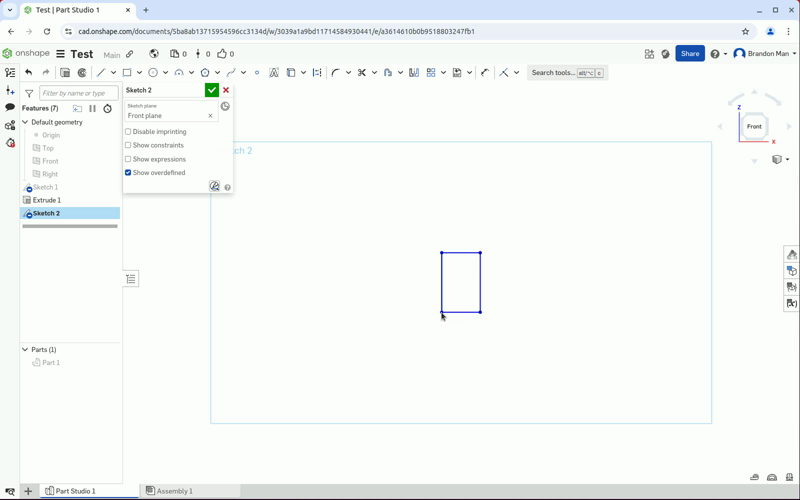
mouse_move(472, 269)
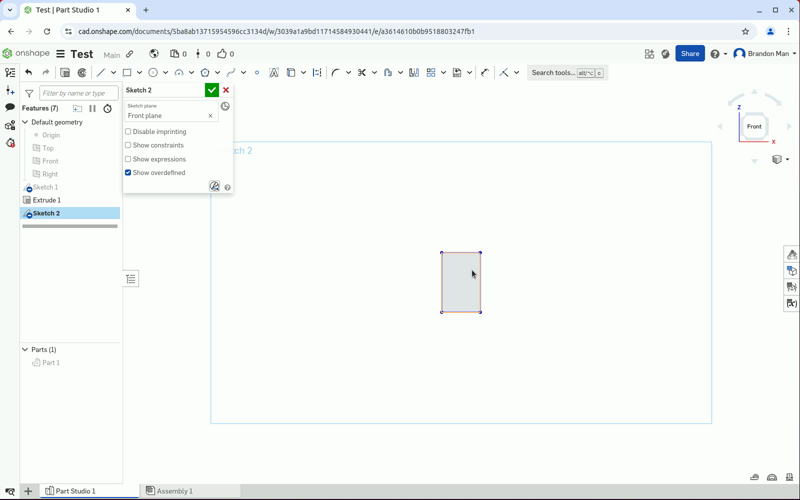
click(472, 269)
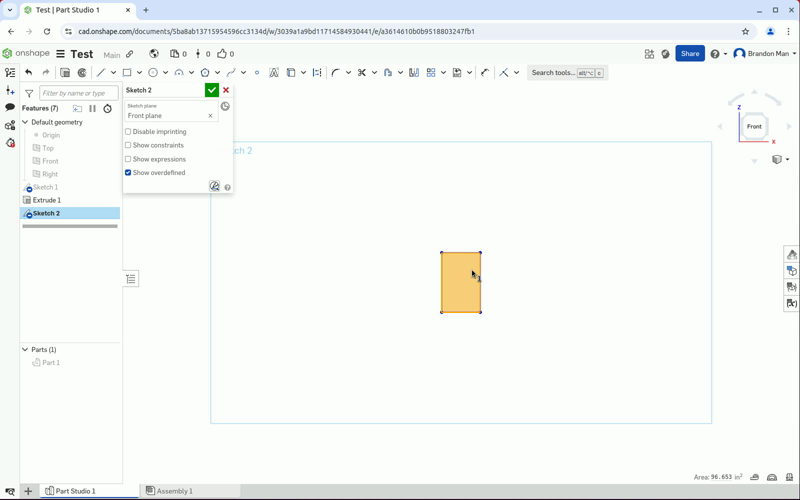
mouse_move(73, 352)
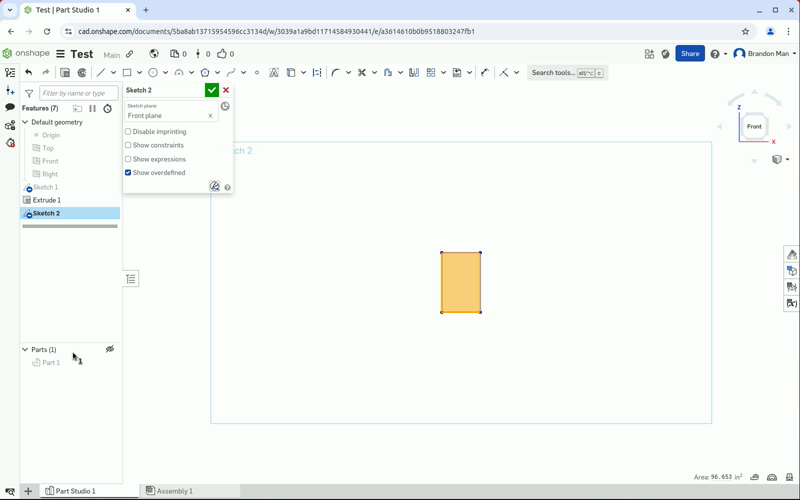
key(shift+y)
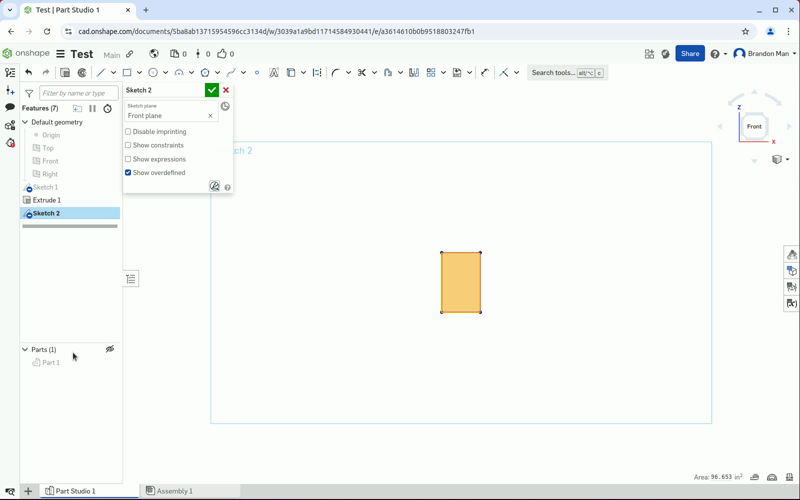
key(shift+e)
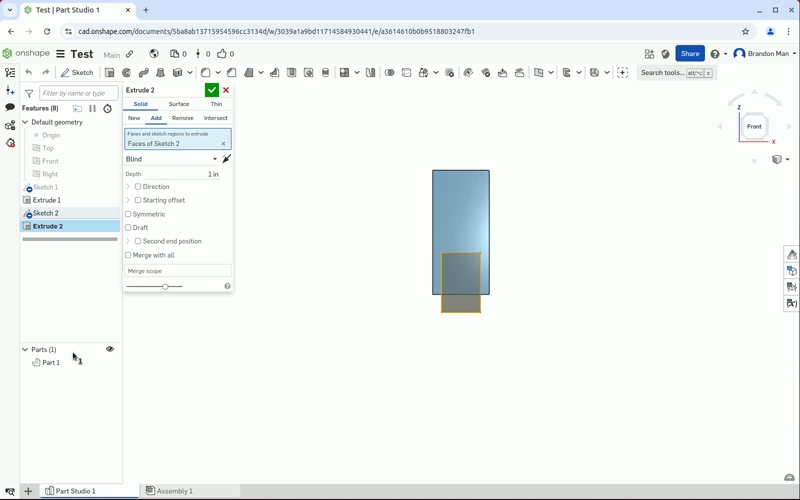
mouse_move(143, 106)
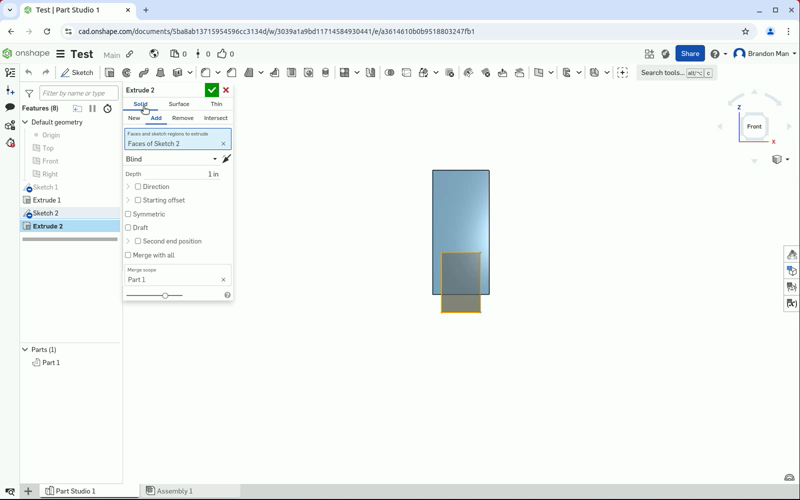
click(143, 106)
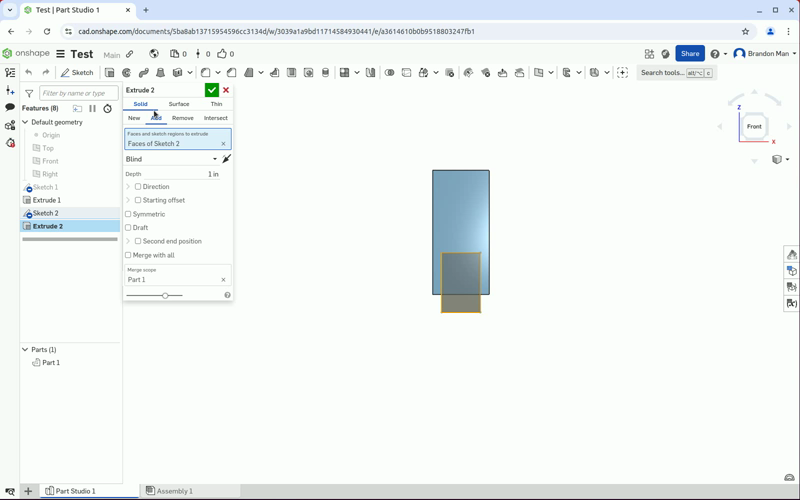
mouse_move(186, 120)
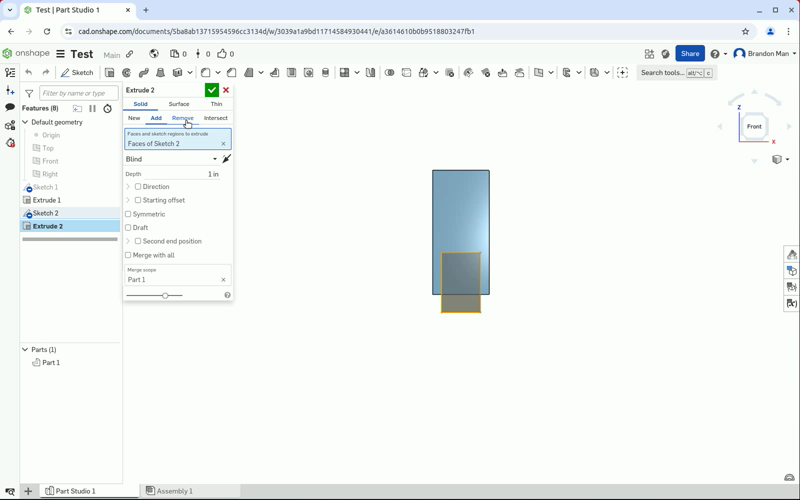
click(186, 120)
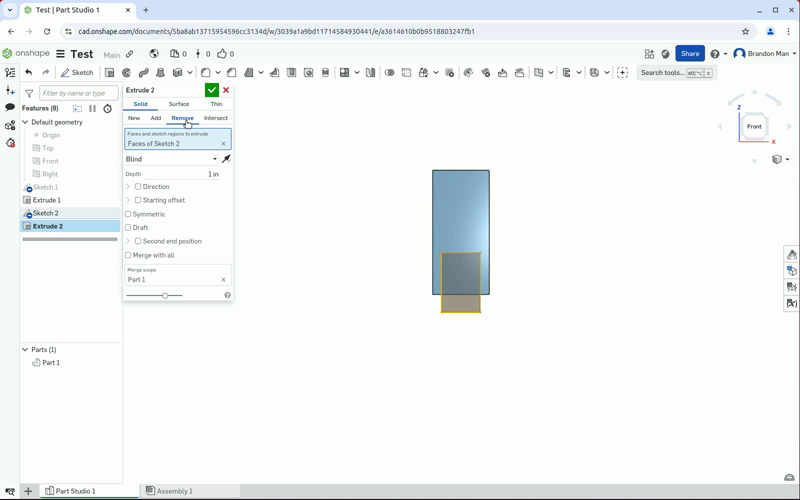
key(tab, 4)
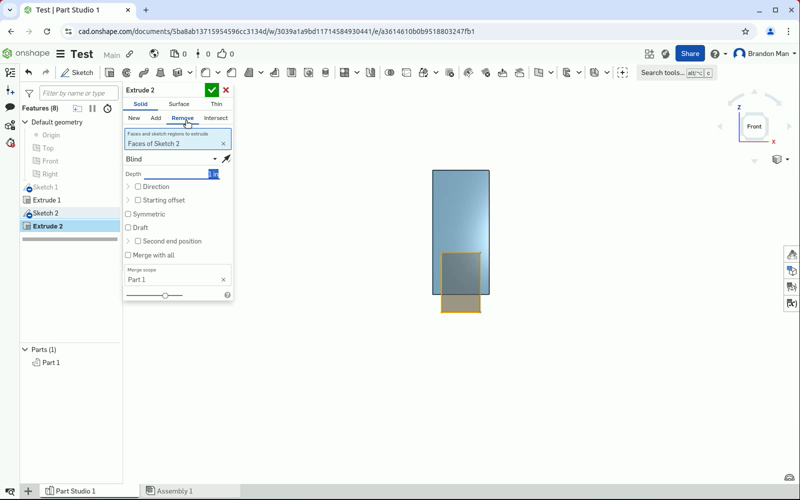
text(-23.108)
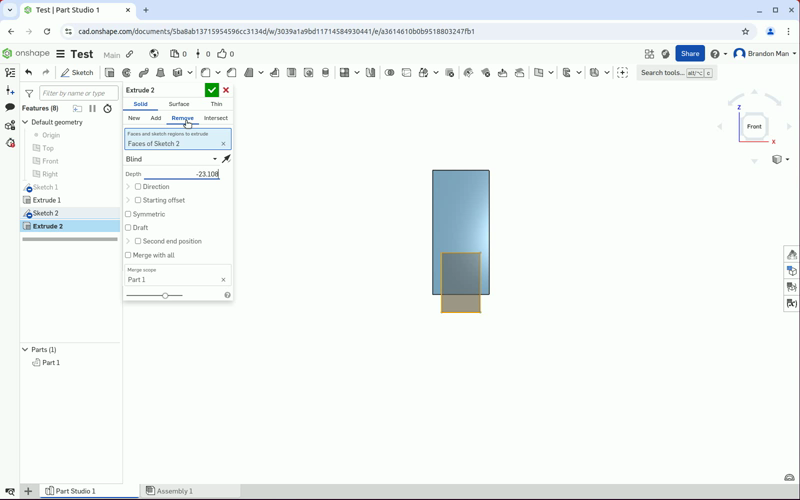
key(tab, 6)
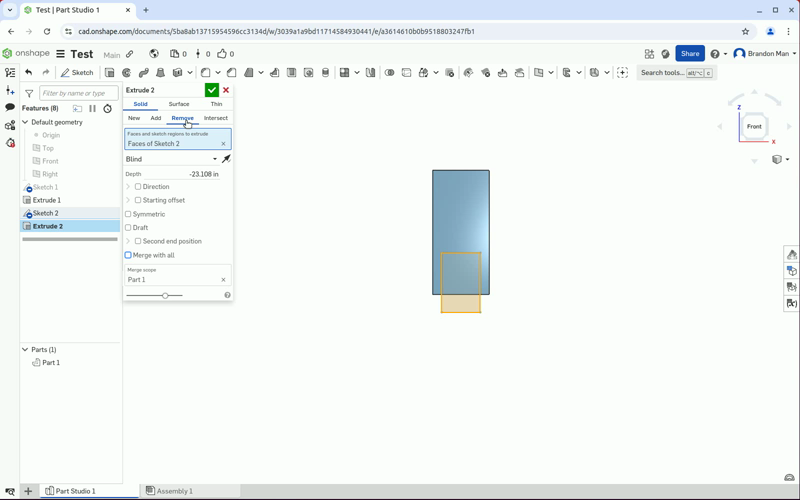
key(space)
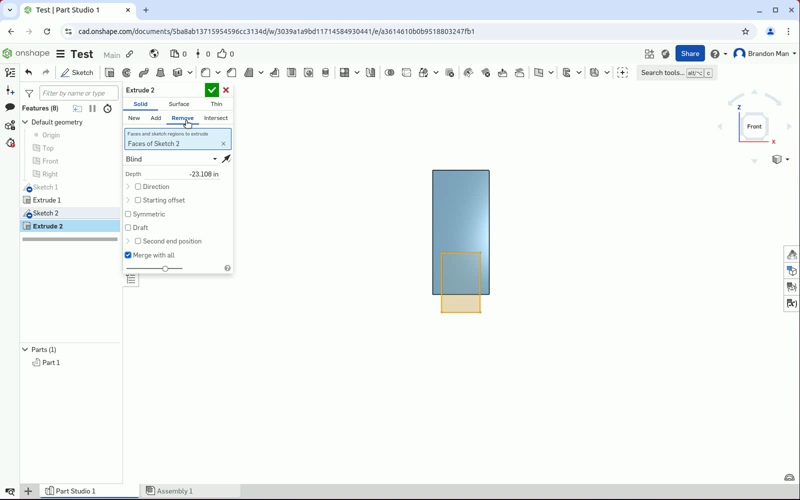
key(enter)
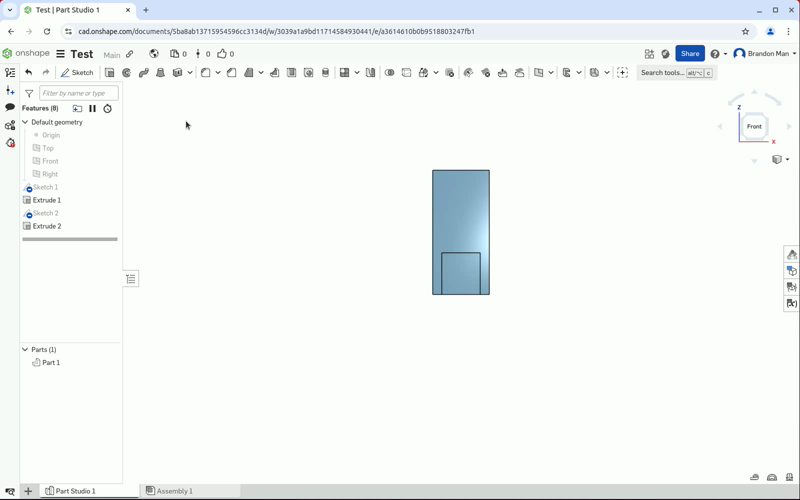
key(shift+h)
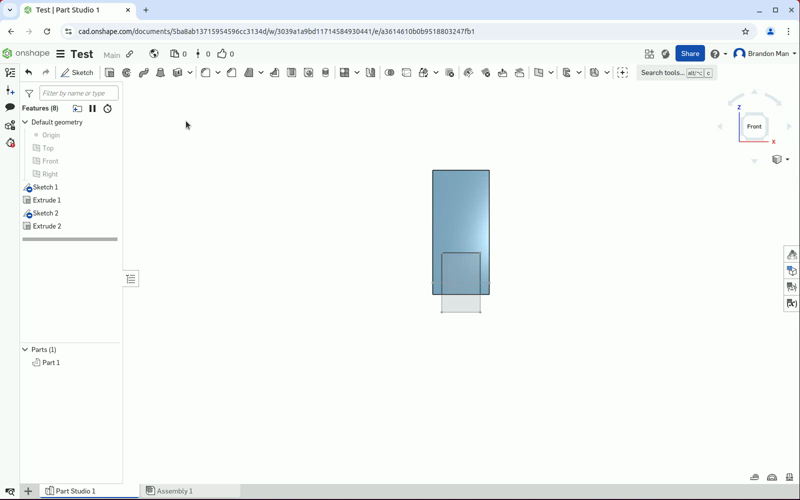
key(shift+h)
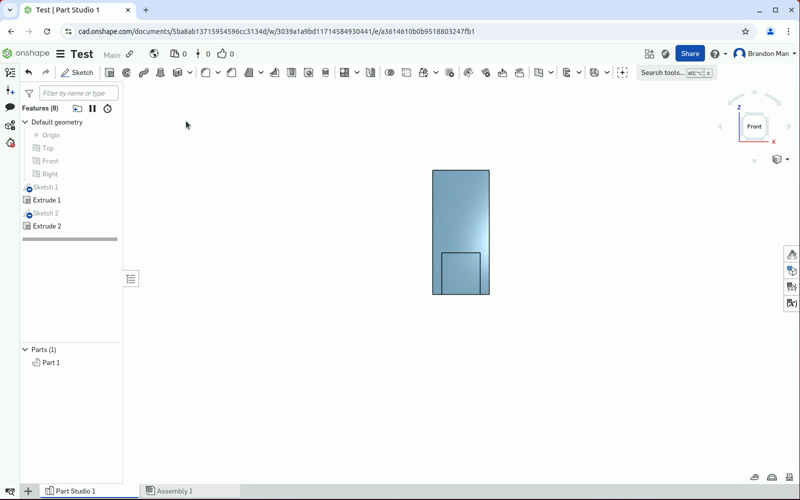
mouse_move(73, 189)
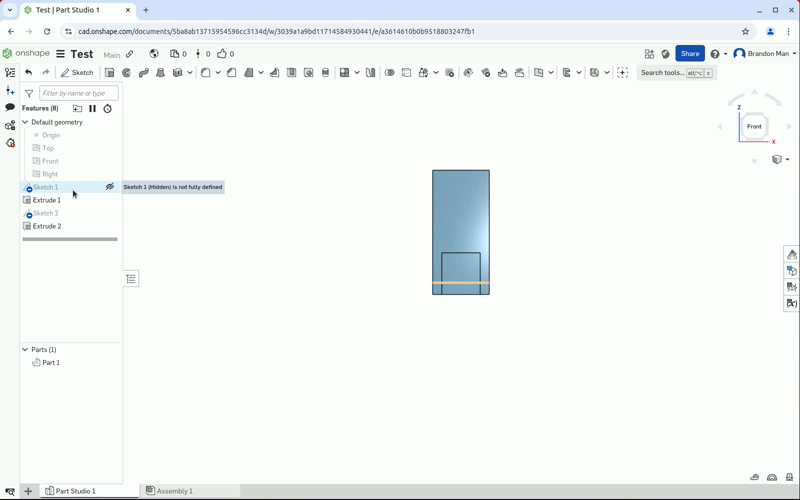
click(73, 189)
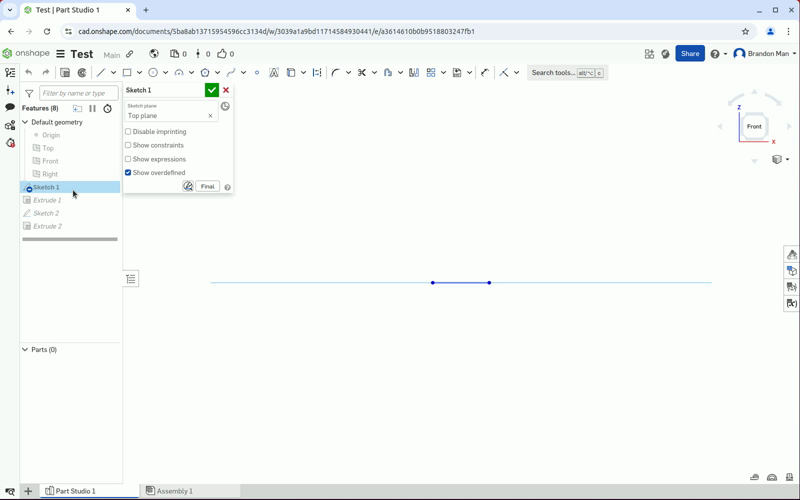
mouse_move(229, 92)
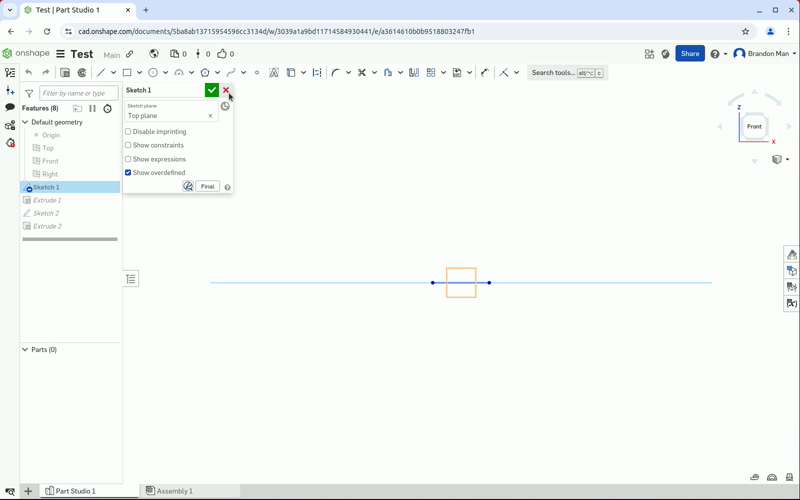
click(229, 92)
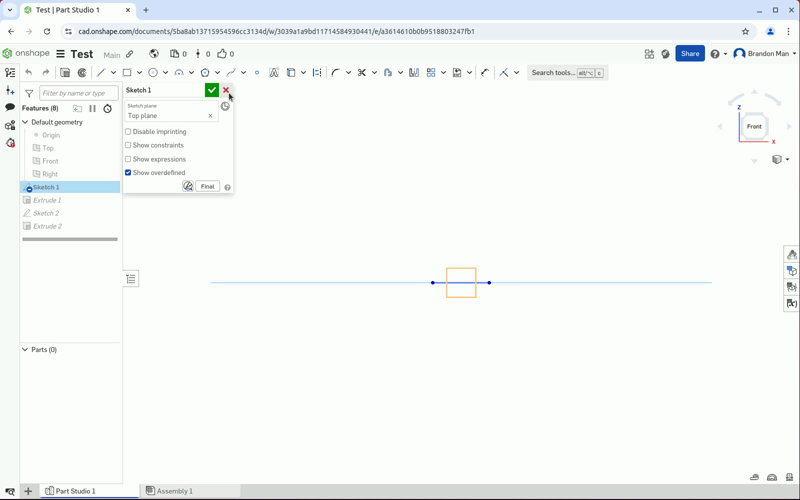
key(shift+s)
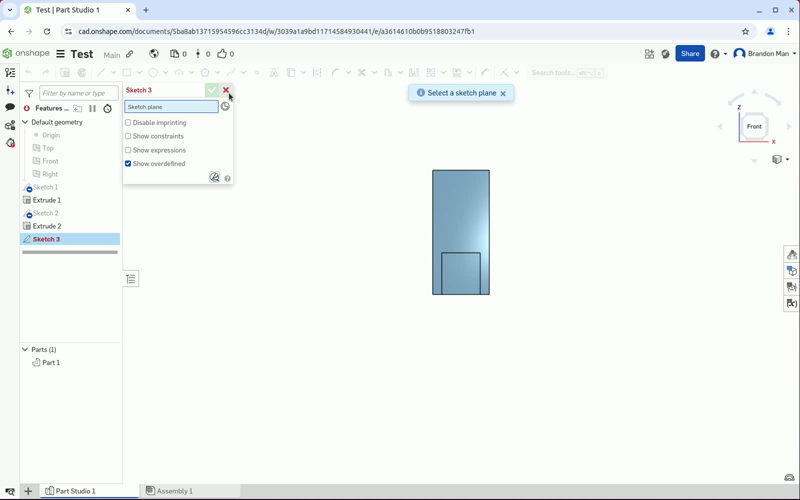
mouse_move(73, 163)
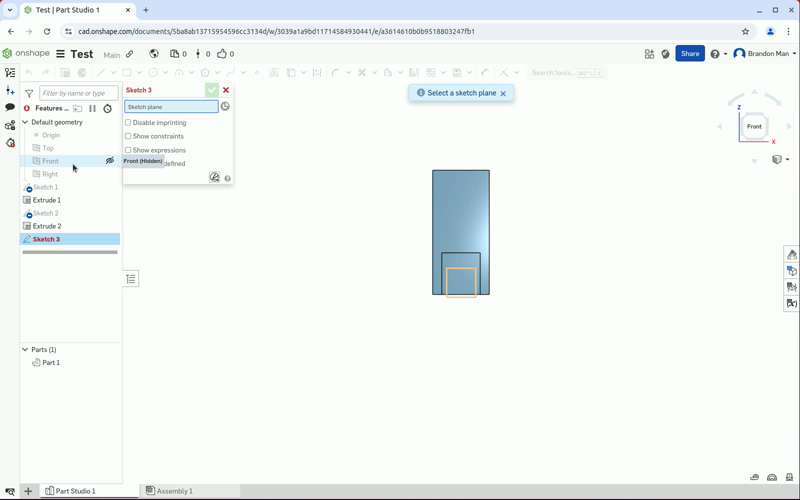
click(73, 163)
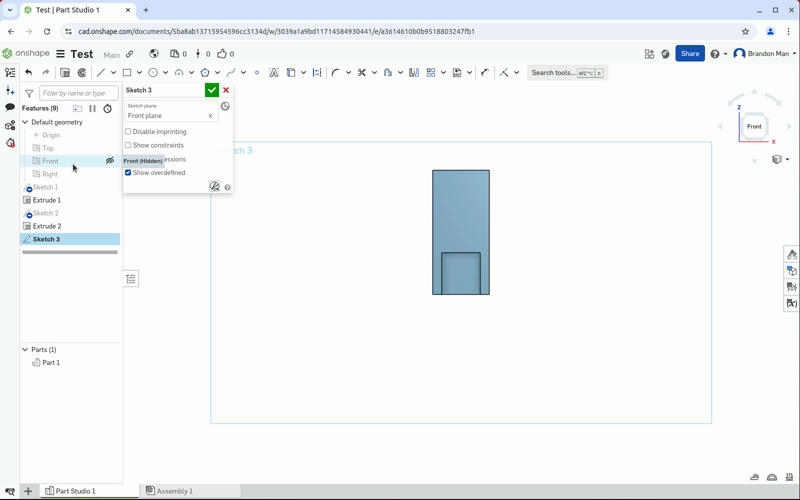
mouse_move(73, 352)
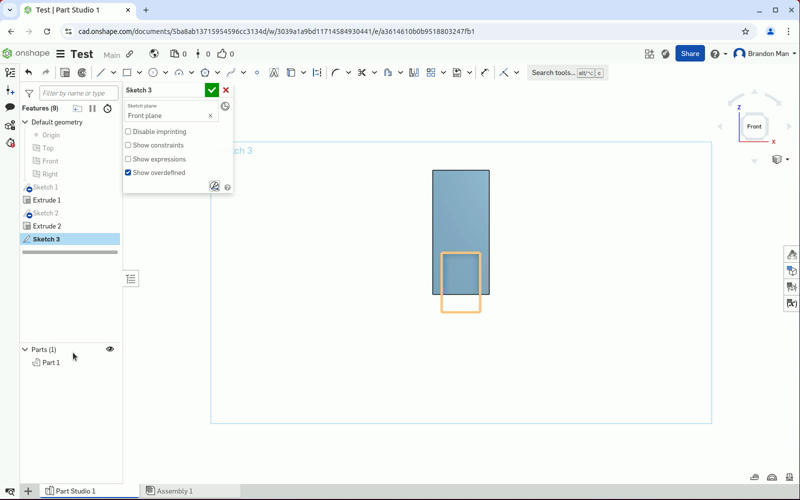
key(y)
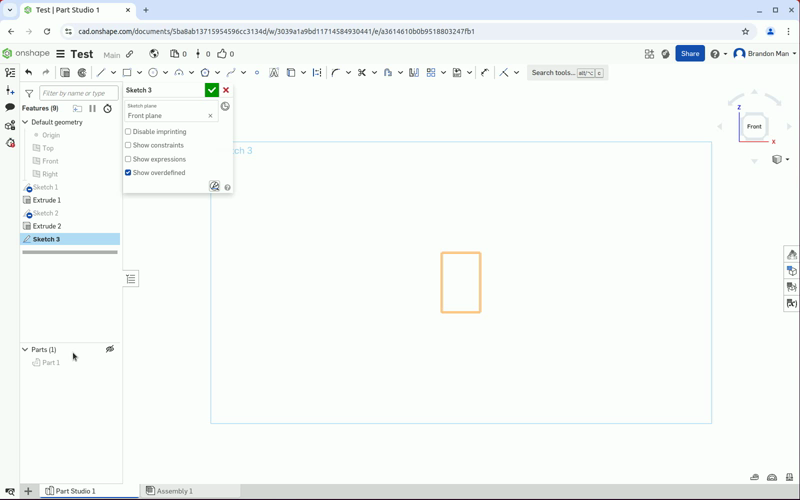
key(l)
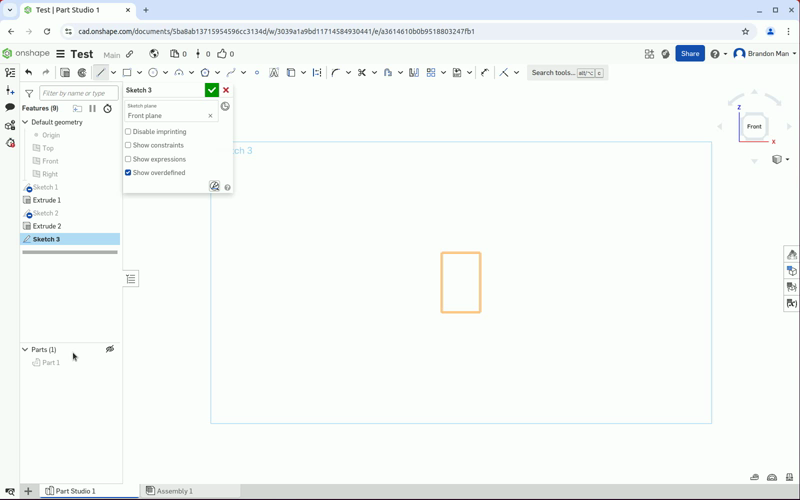
key_down(shift)
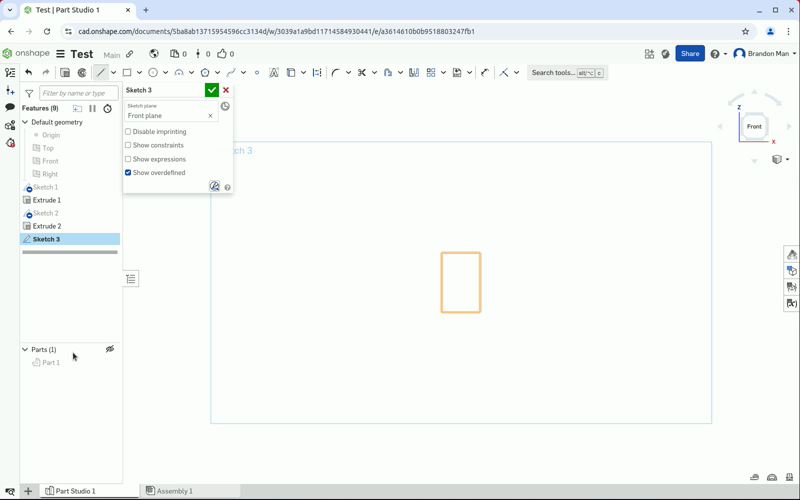
mouse_move(437, 241)
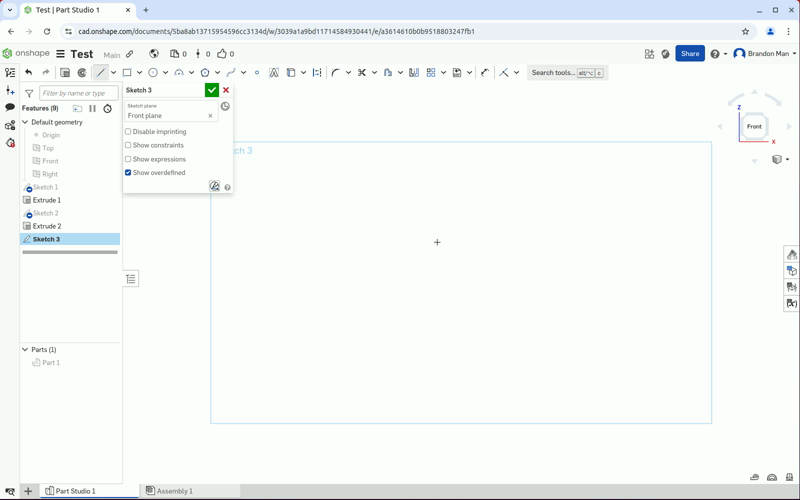
click(437, 241)
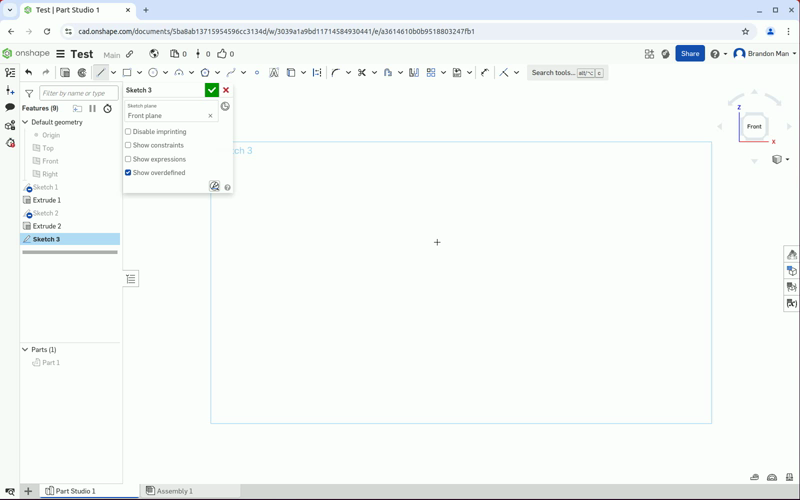
key_up(shift)
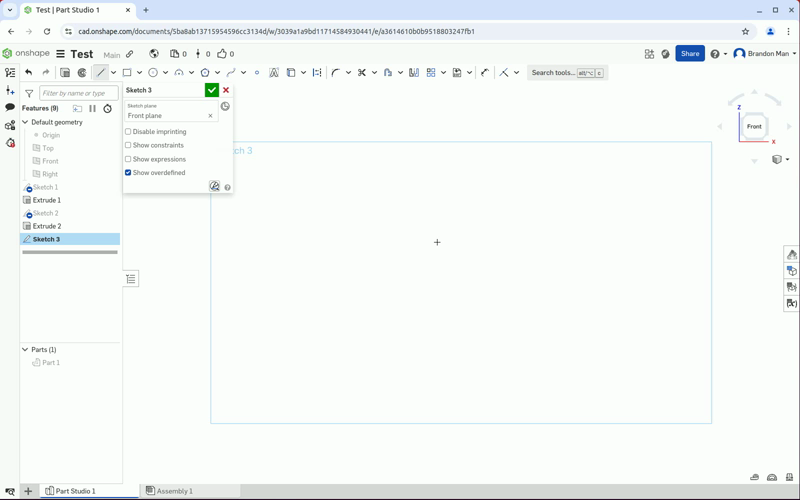
key_down(shift)
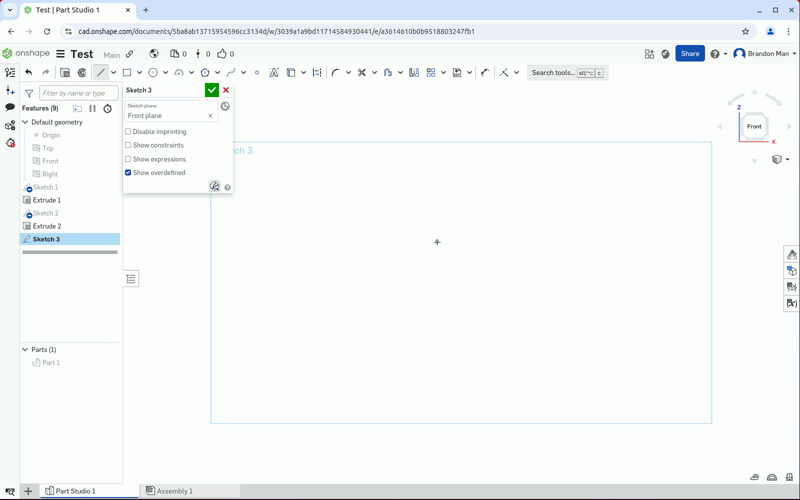
mouse_move(467, 241)
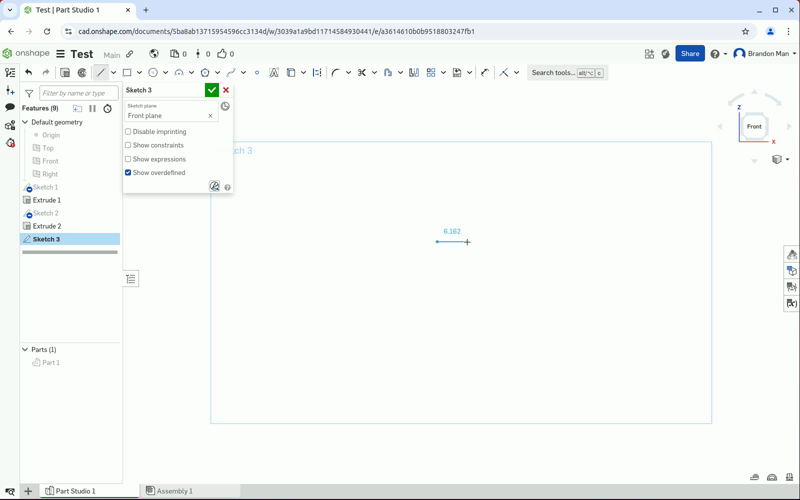
mouse_move(485, 241)
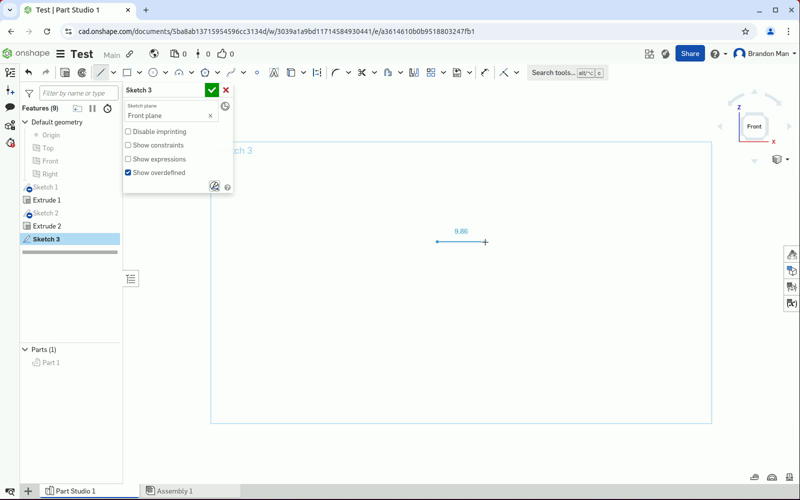
click(485, 241)
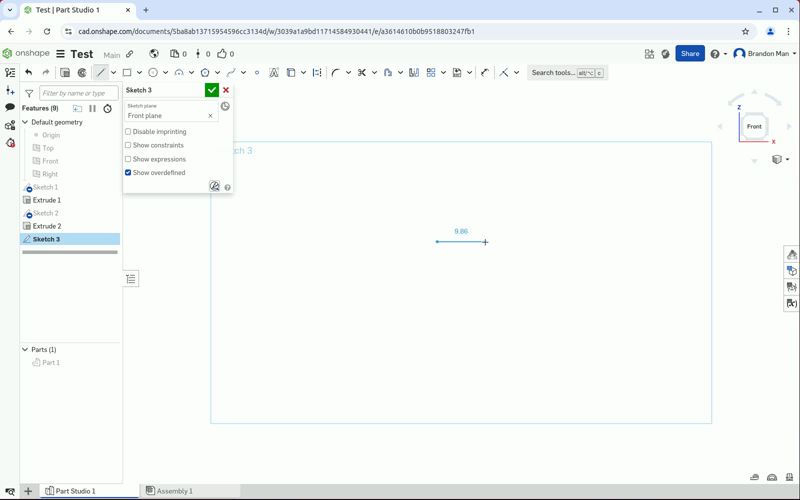
key_up(shift)
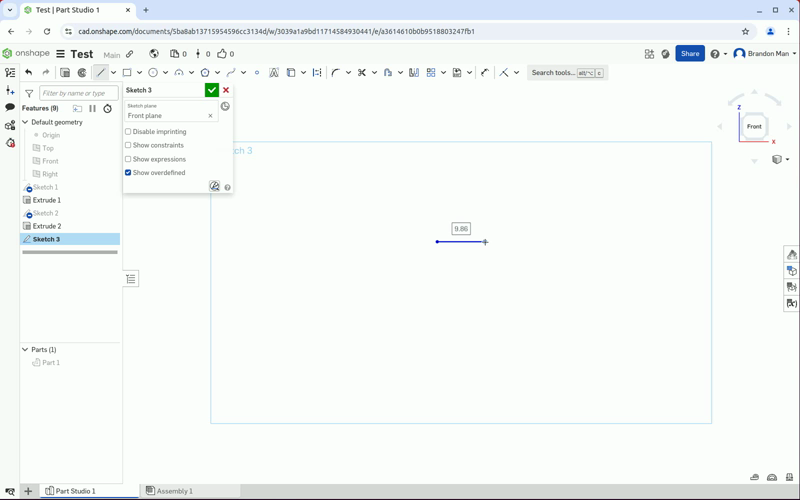
key_down(shift)
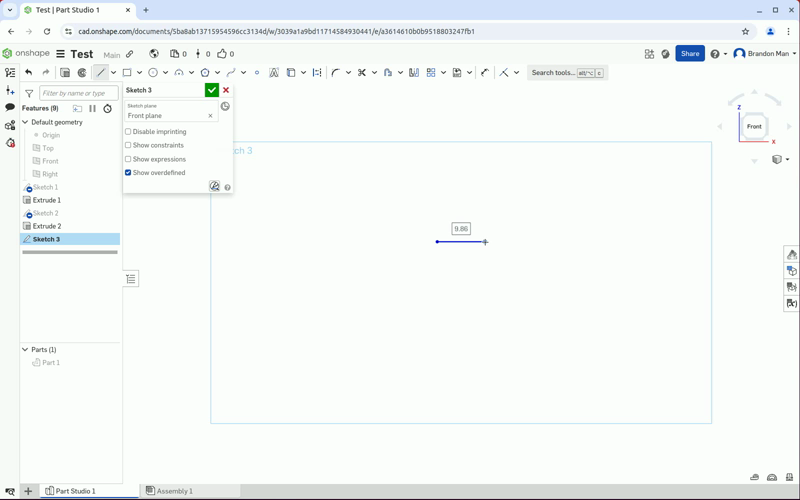
mouse_move(515, 241)
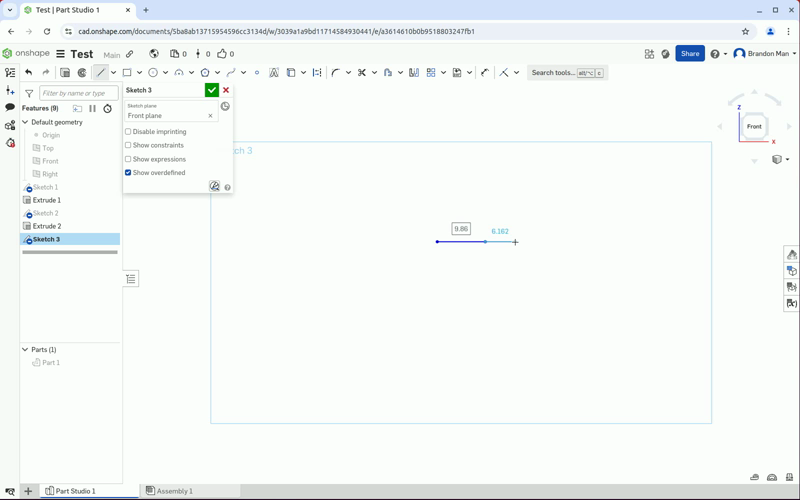
mouse_move(485, 185)
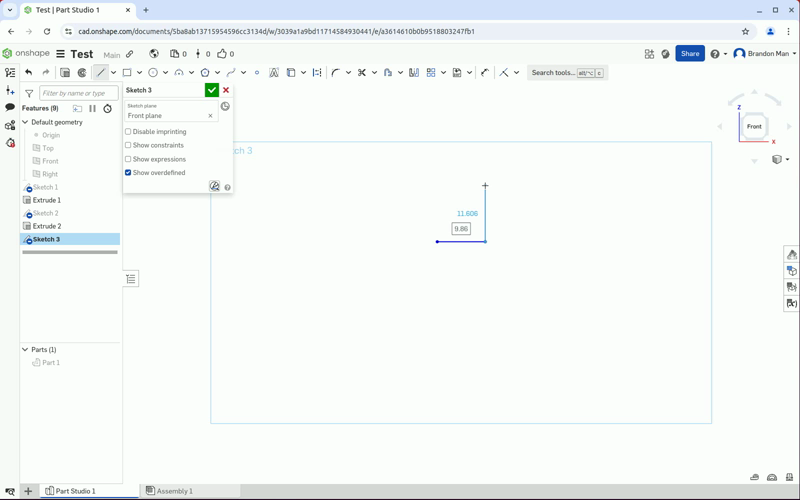
click(485, 185)
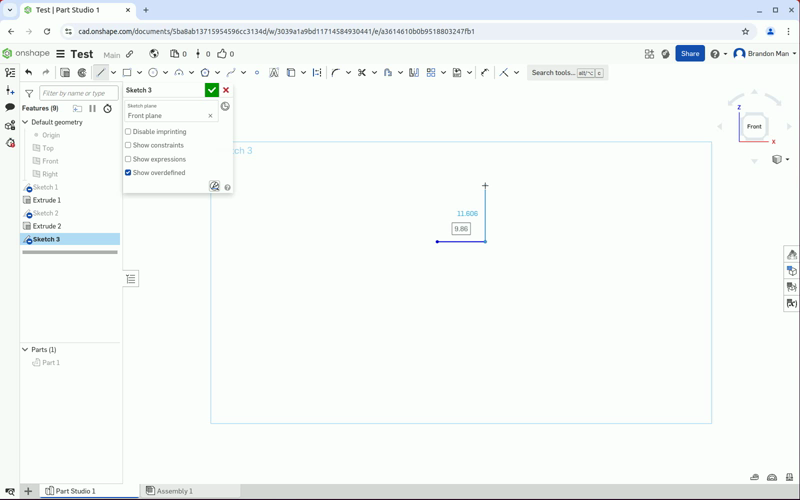
key_up(shift)
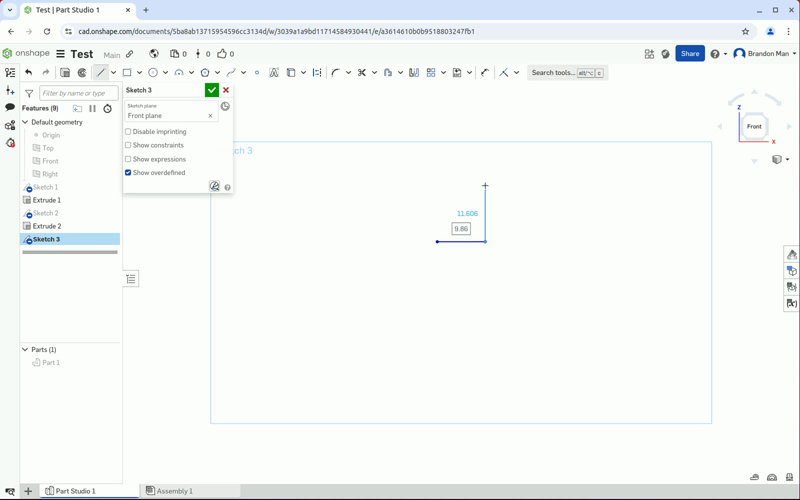
key_down(shift)
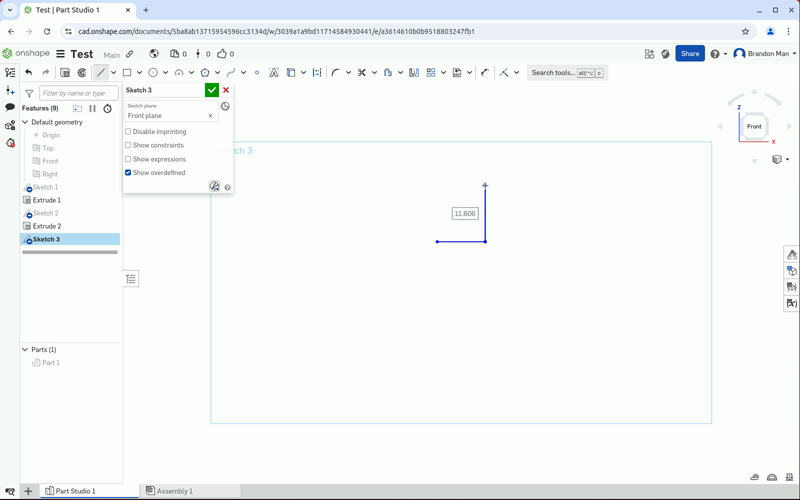
mouse_move(515, 185)
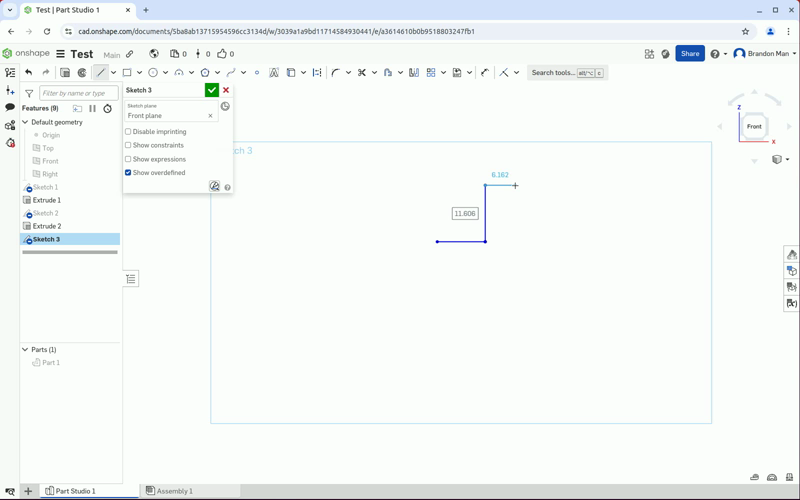
mouse_move(437, 185)
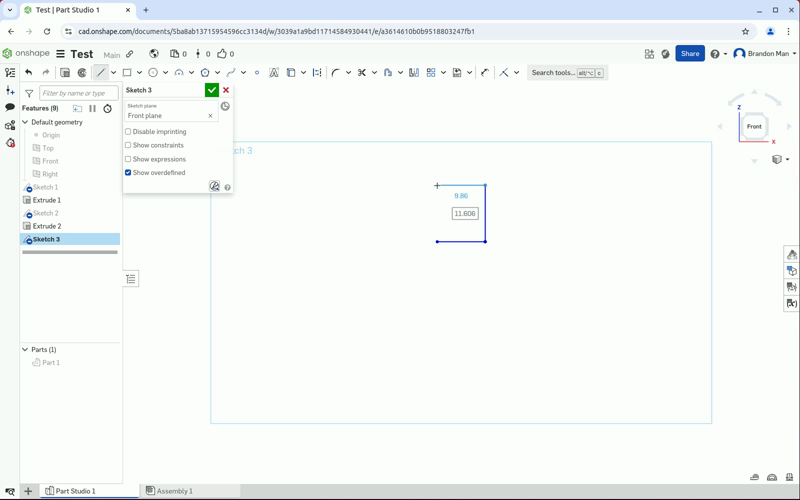
click(437, 185)
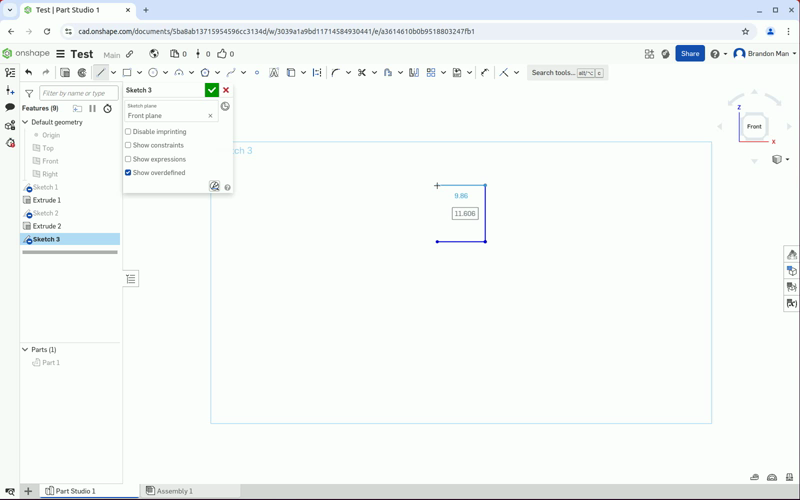
key_up(shift)
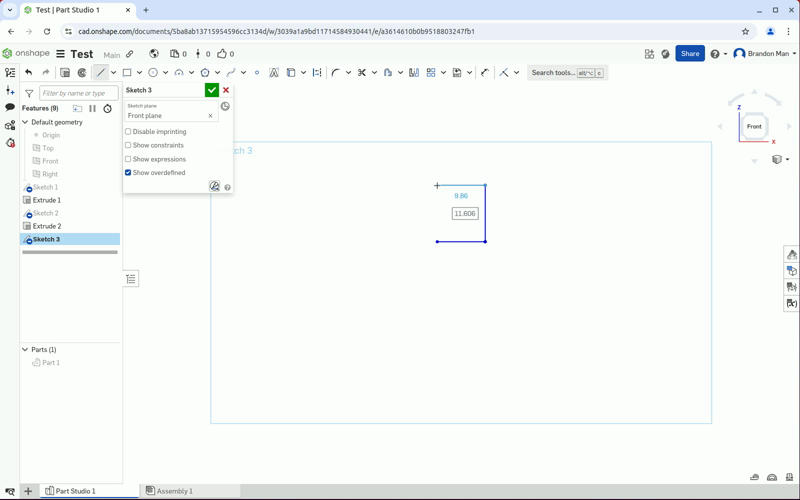
mouse_move(467, 185)
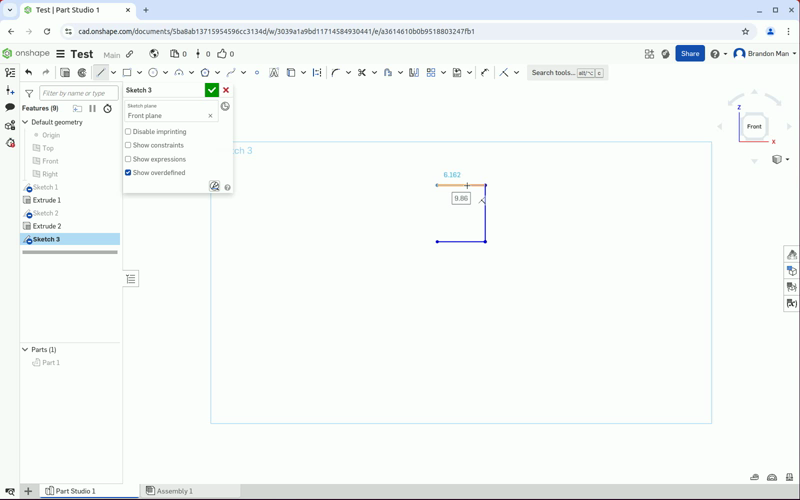
key_down(shift)
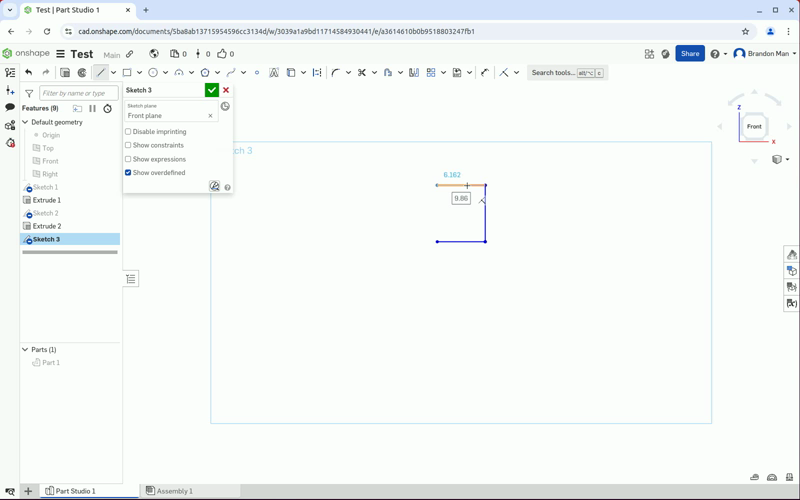
mouse_move(437, 241)
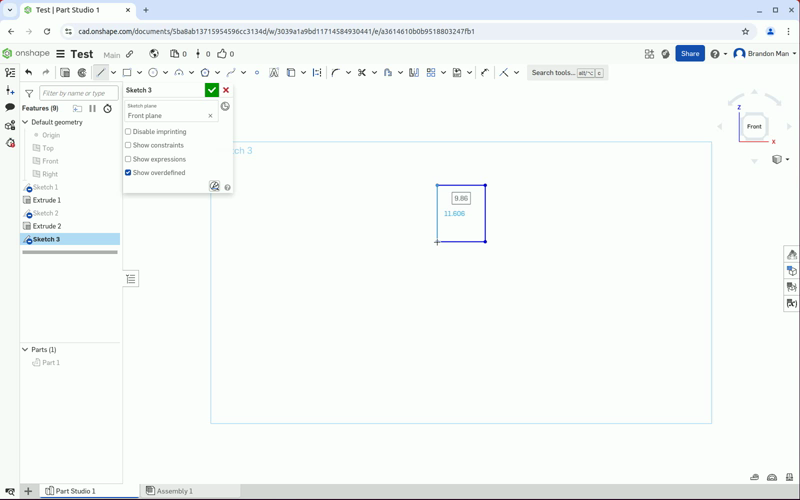
key_up(shift)
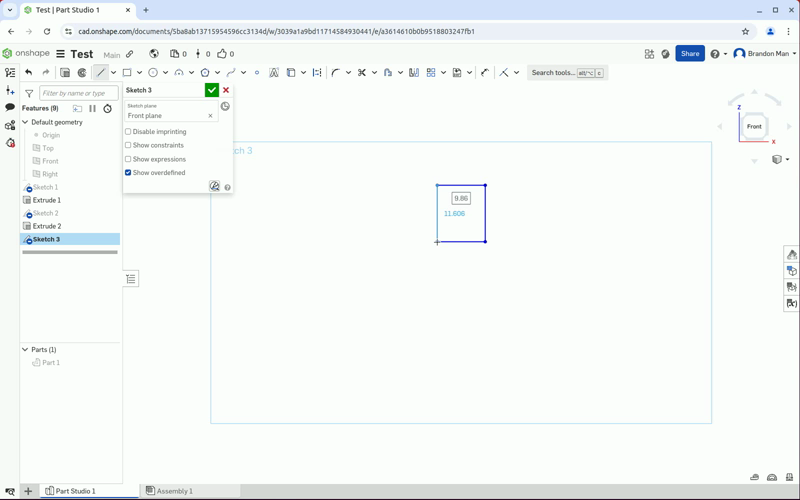
click(437, 241)
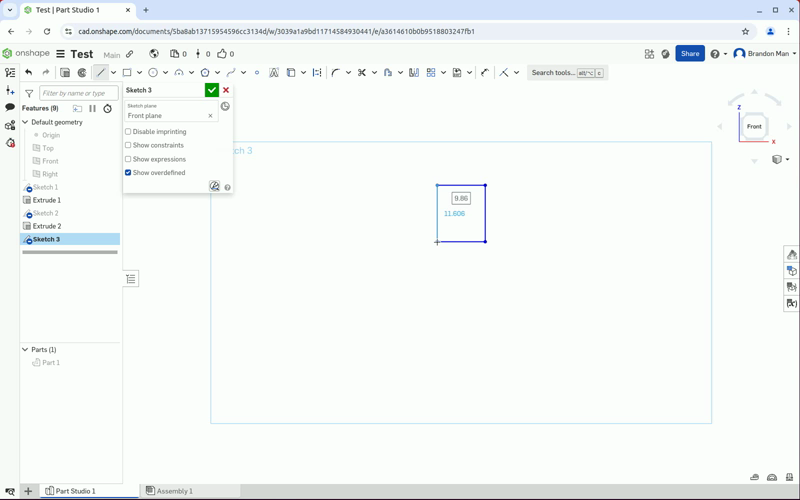
key(esc)
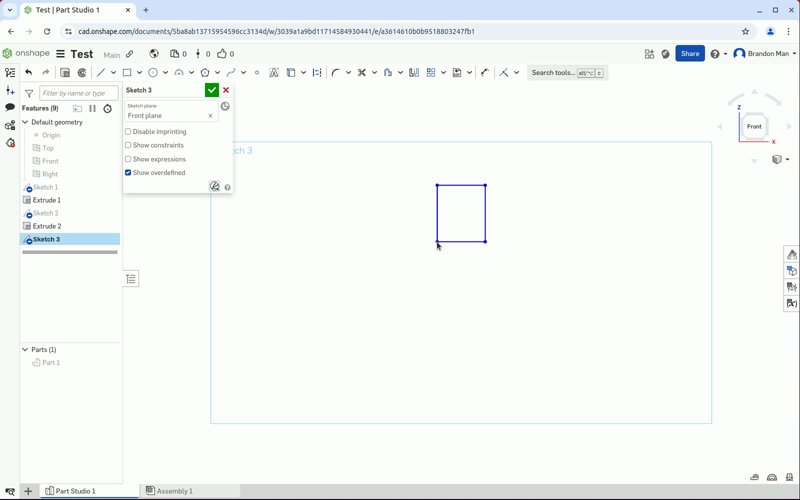
mouse_move(461, 191)
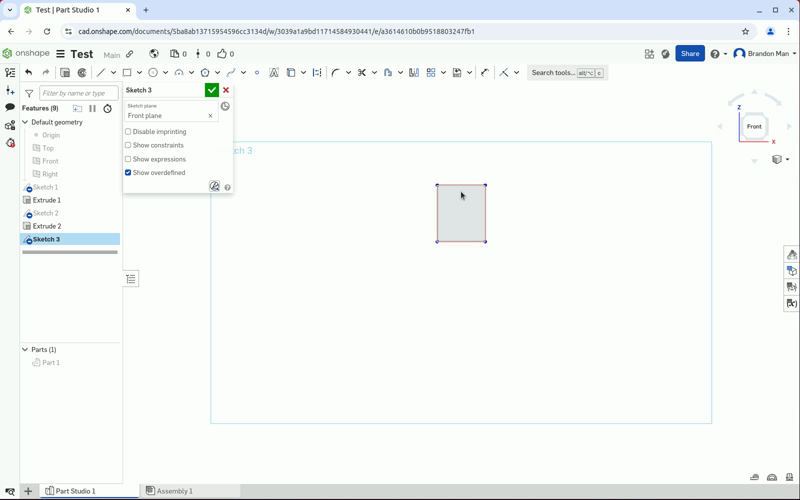
click(461, 191)
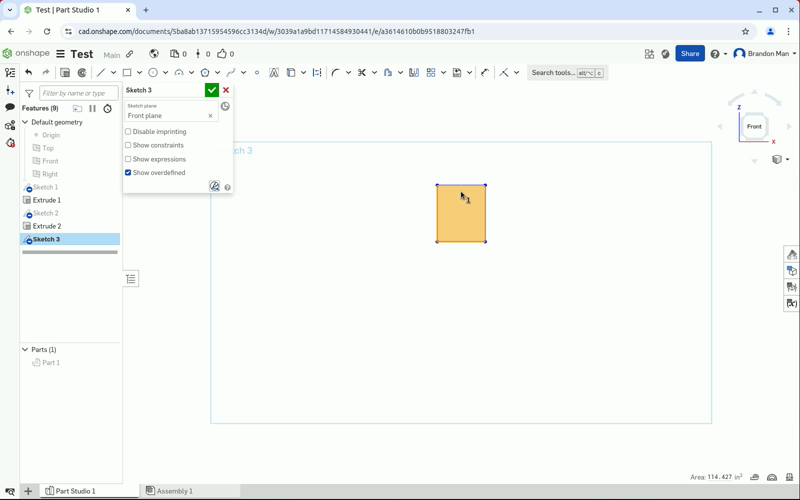
mouse_move(73, 352)
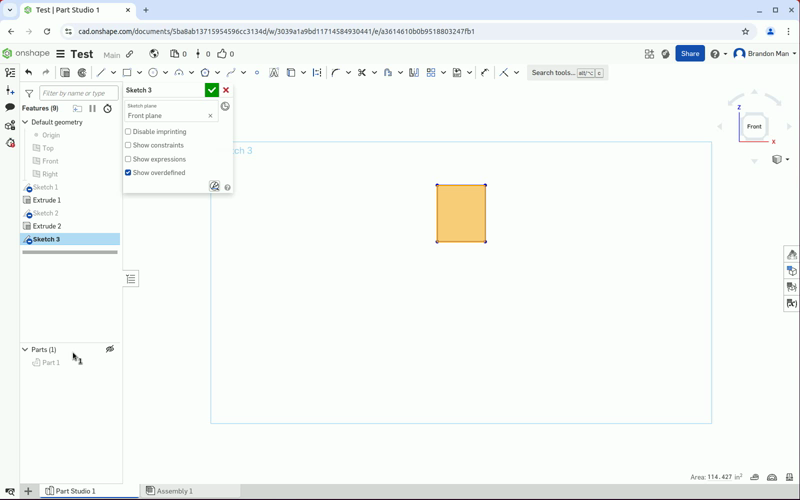
key(shift+y)
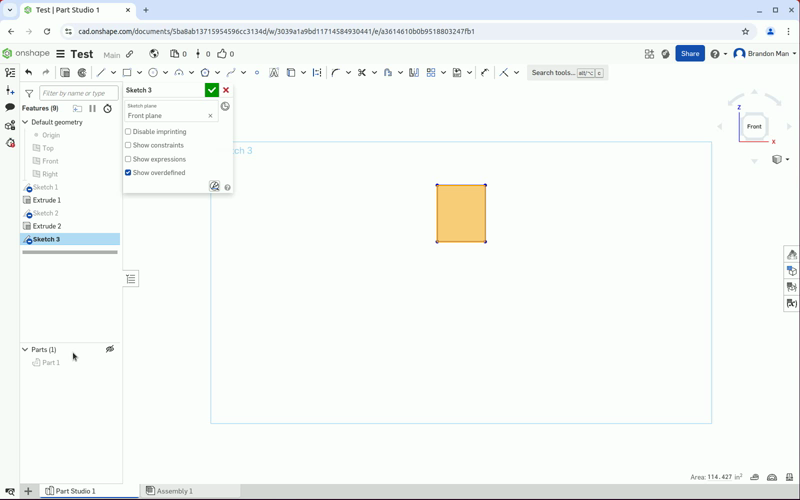
key(shift+e)
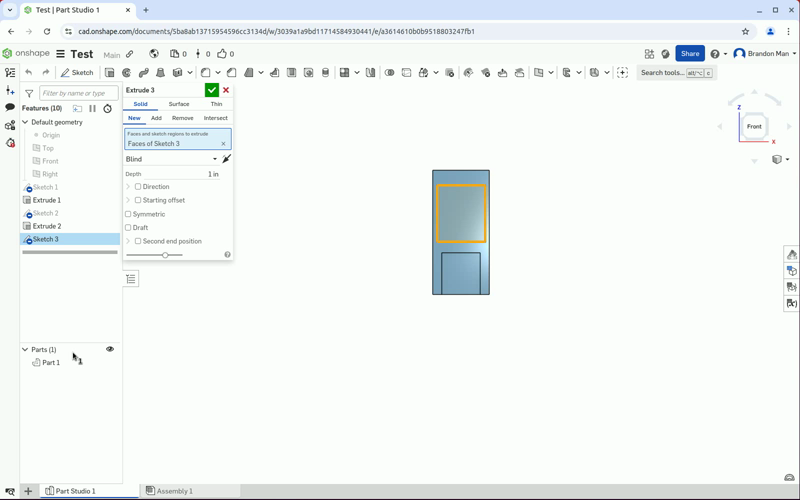
mouse_move(143, 106)
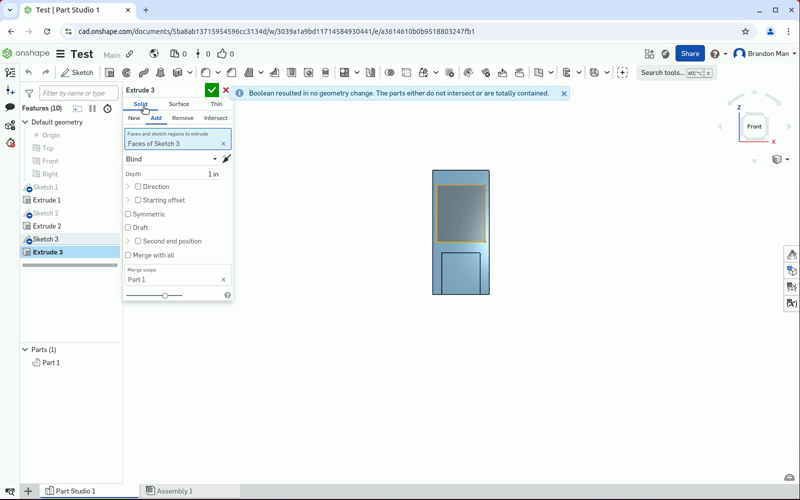
click(143, 106)
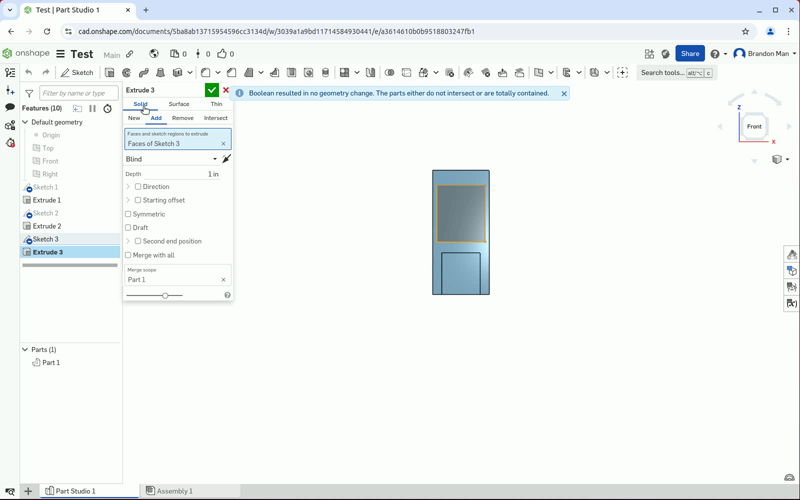
mouse_move(186, 120)
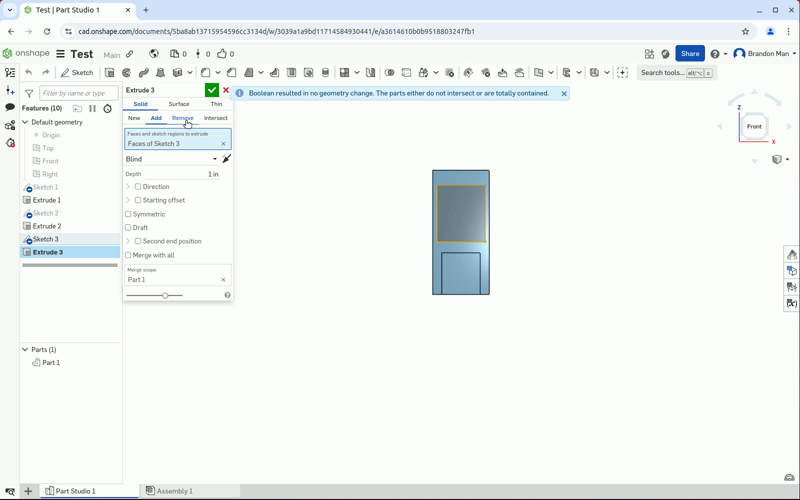
click(186, 120)
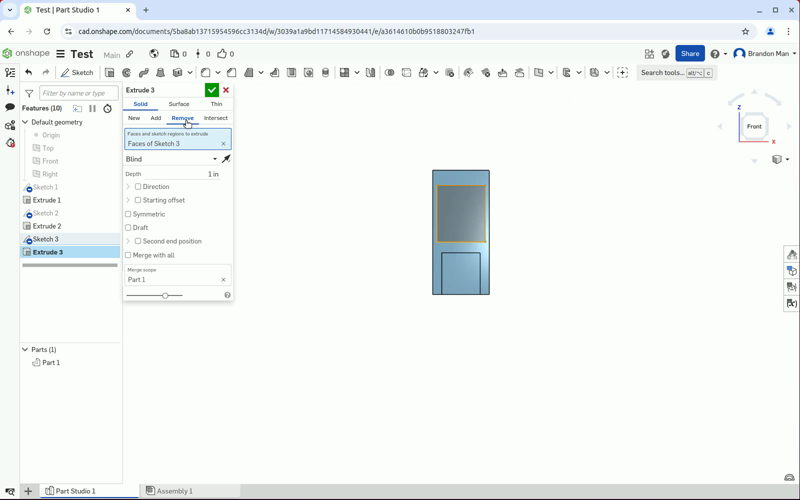
key(tab, 4)
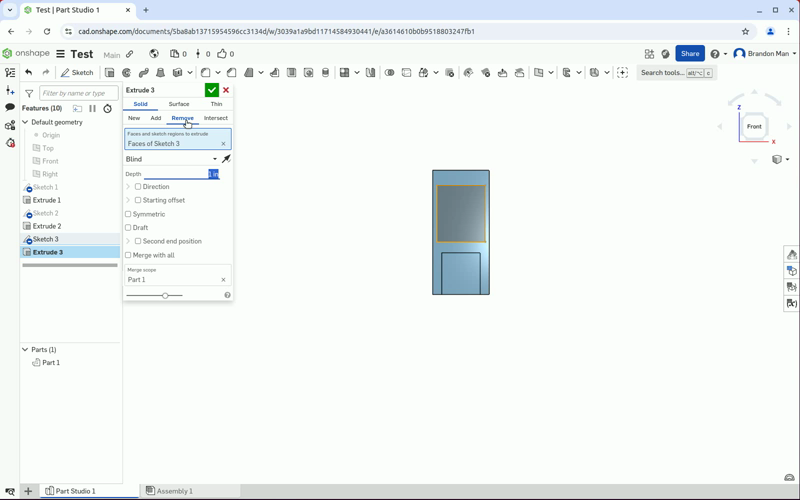
text(-23.108)
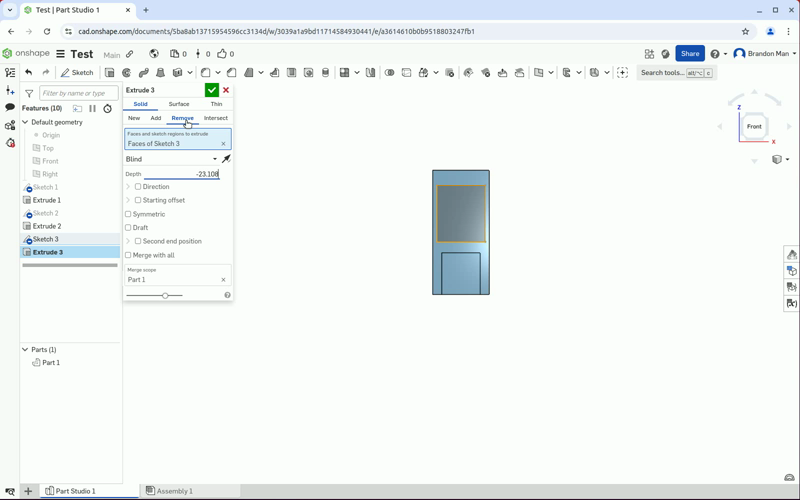
key(tab, 3)
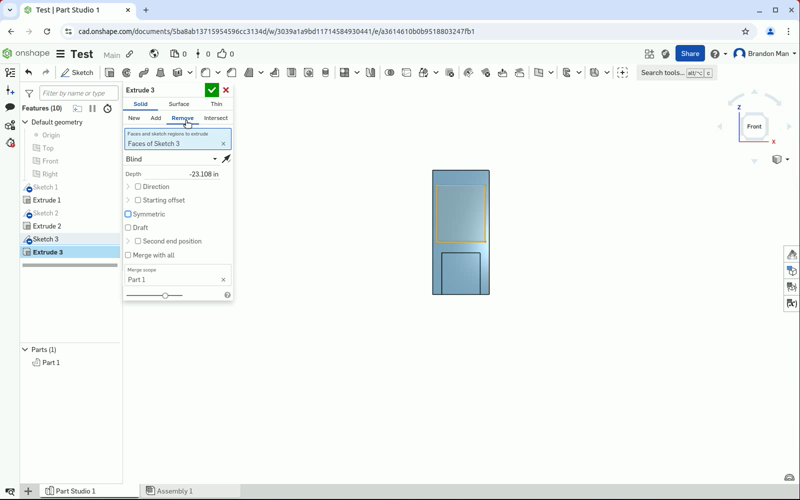
key(space)
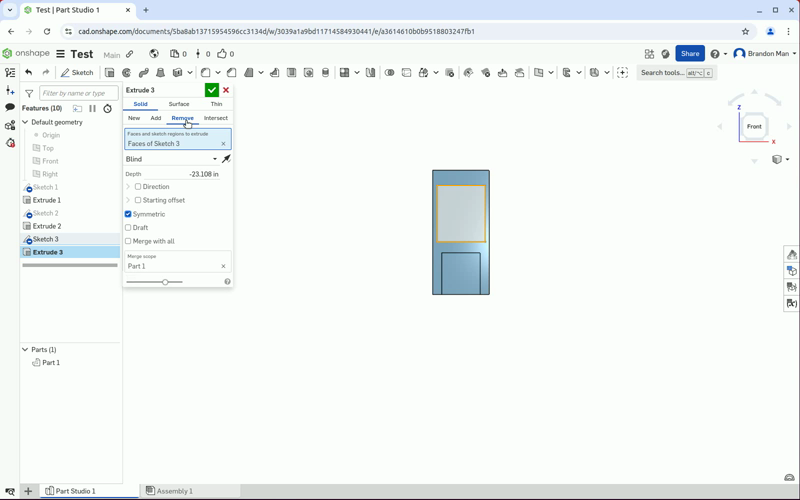
key(tab, 2)
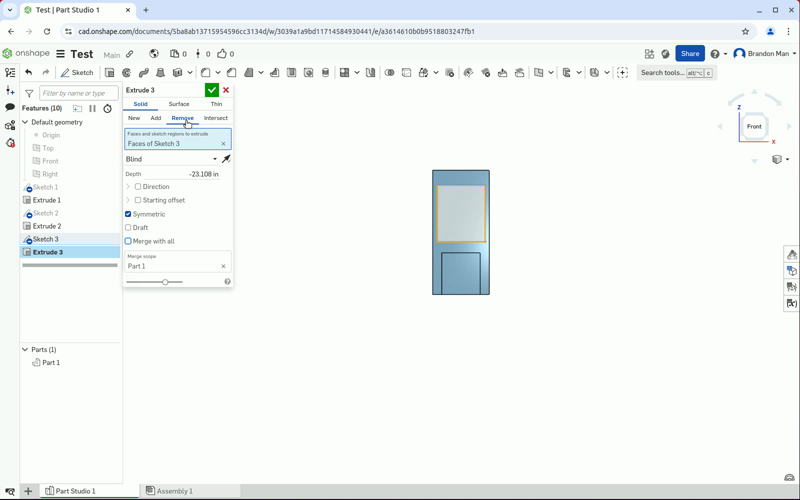
key(space)
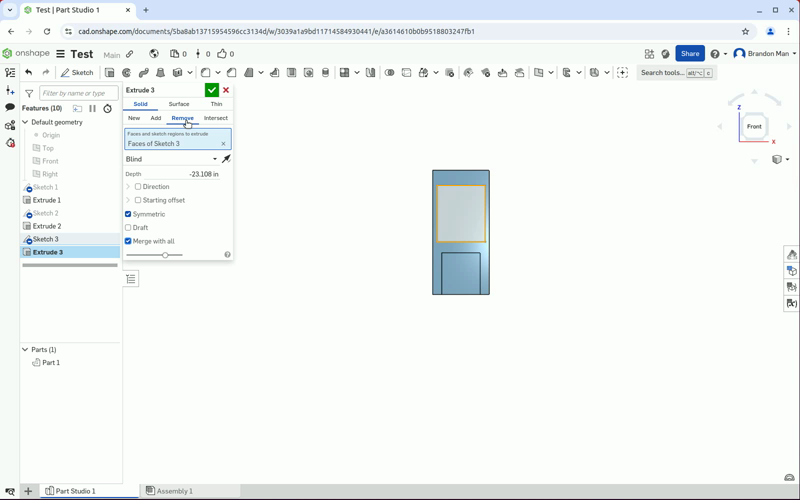
key(enter)
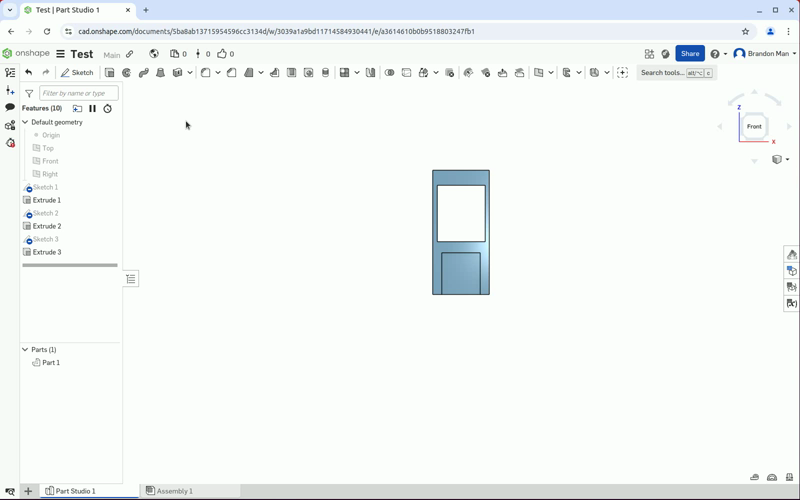
key(shift+h)
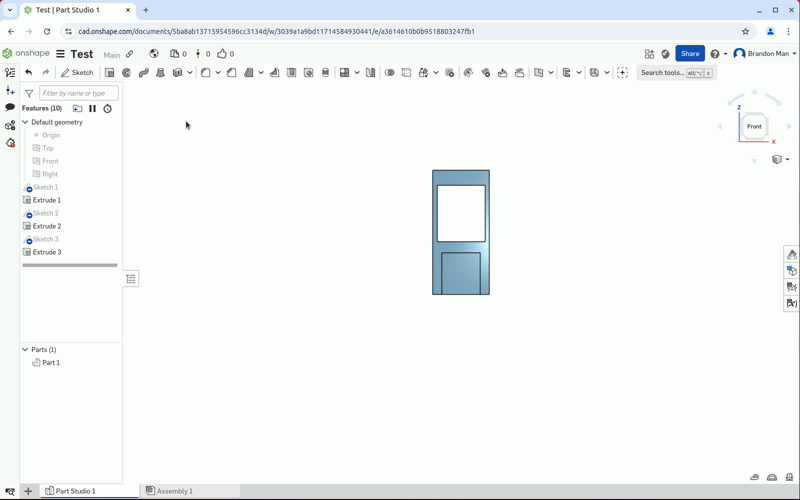
key(shift+h)
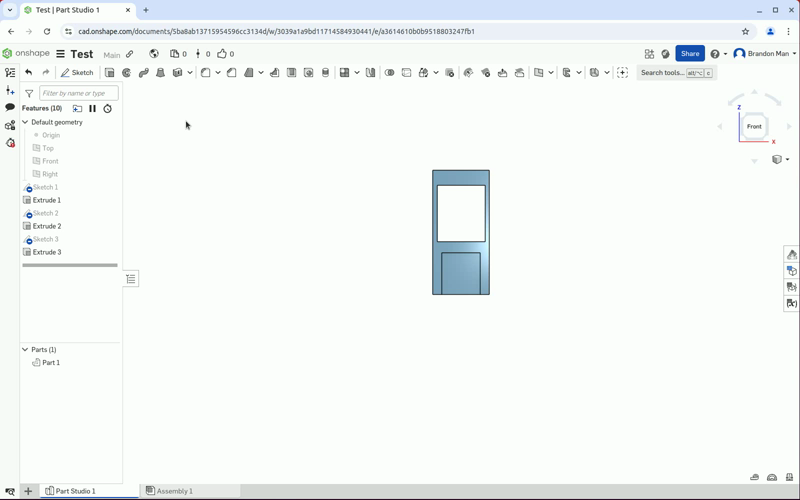
key(shift+7)
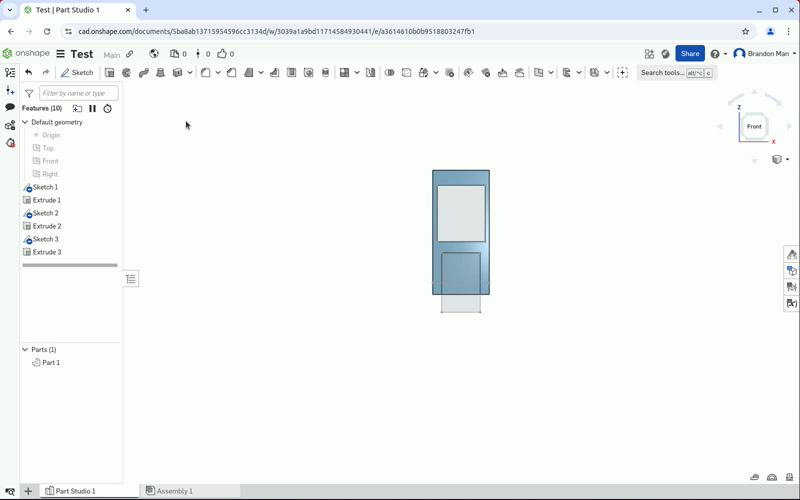
key(left, 2)
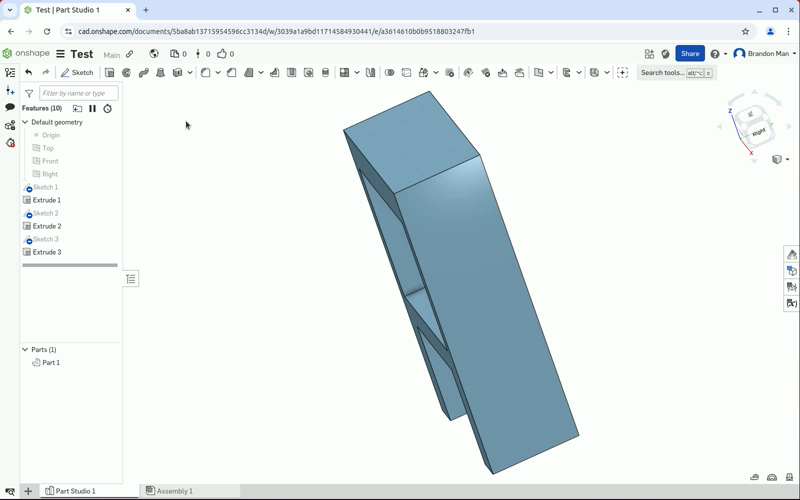
key(down, 2)
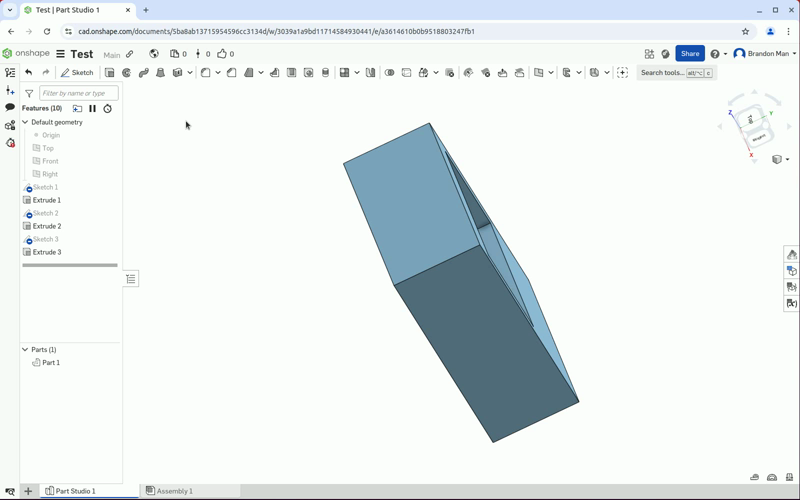
key(up, 2)
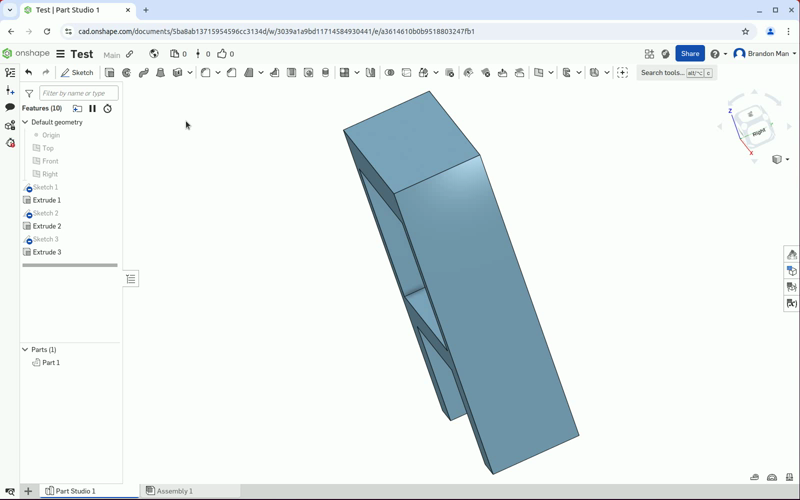
key(right, 2)
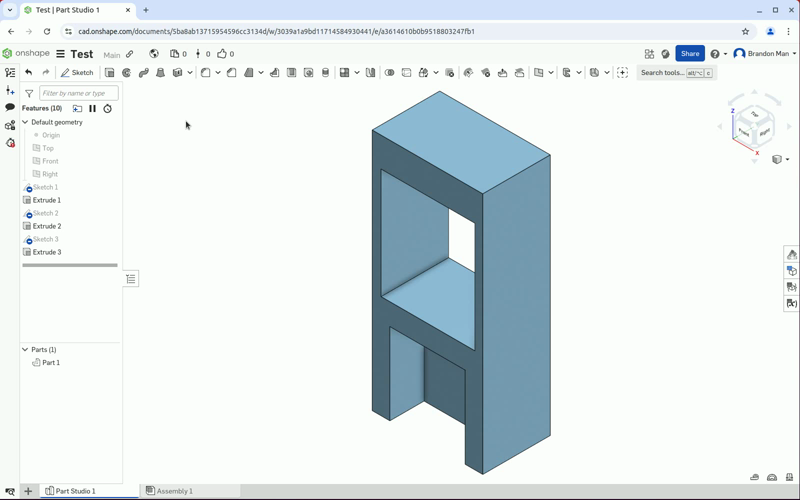
mouse_move(73, 189)
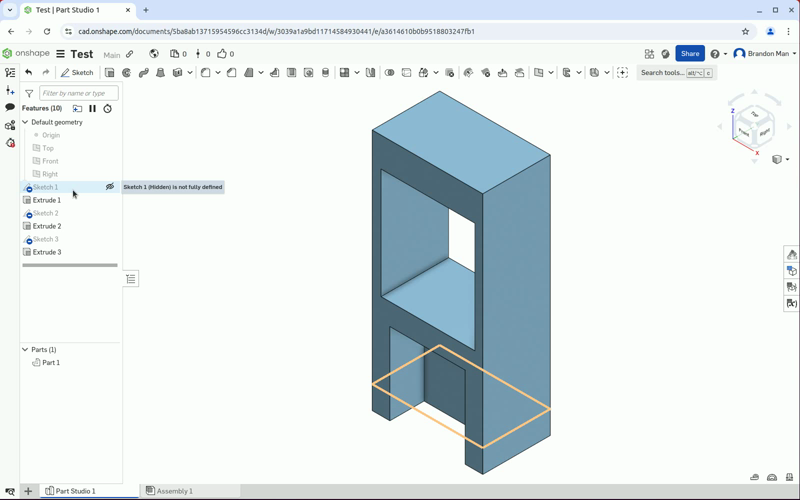
click(73, 189)